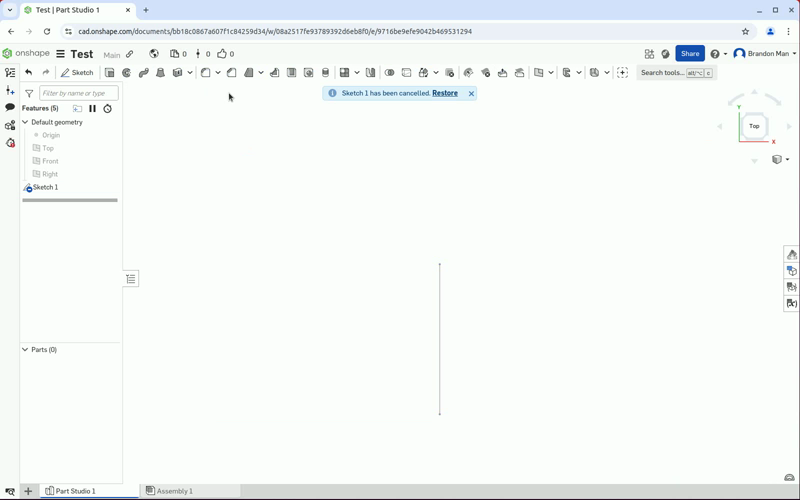
key(shift+h)
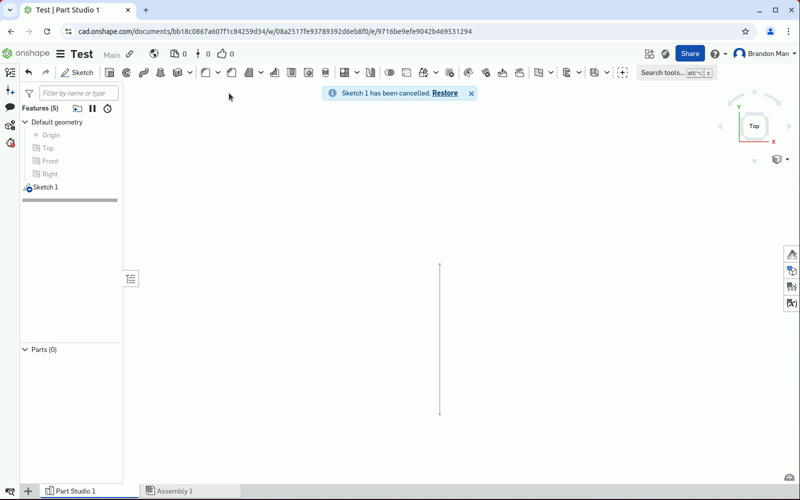
key(shift+s)
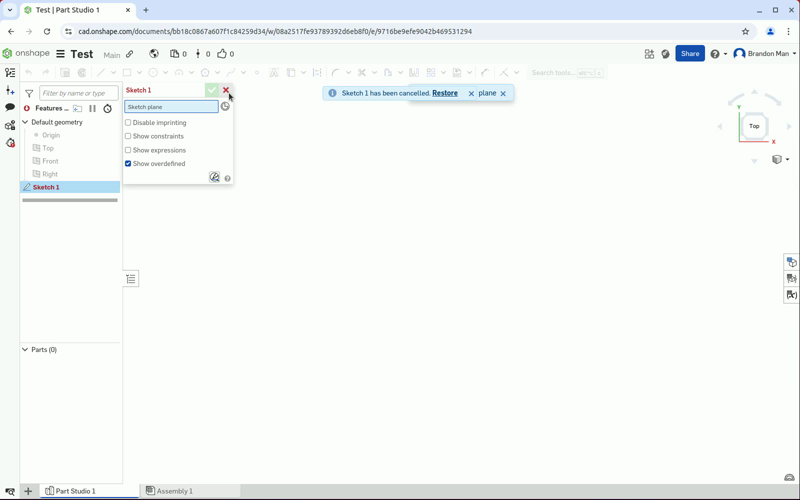
mouse_move(73, 150)
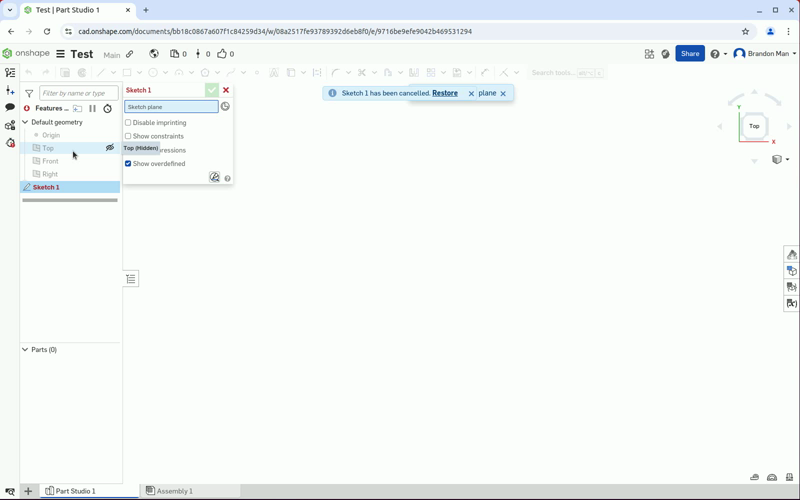
click(73, 150)
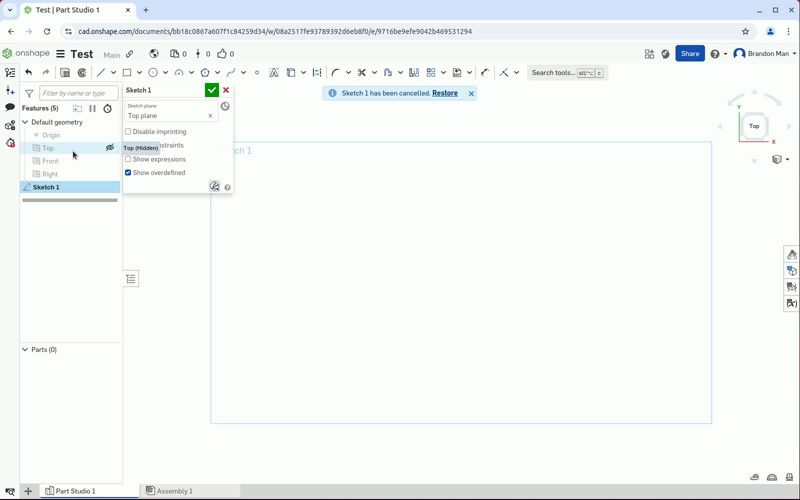
mouse_move(73, 352)
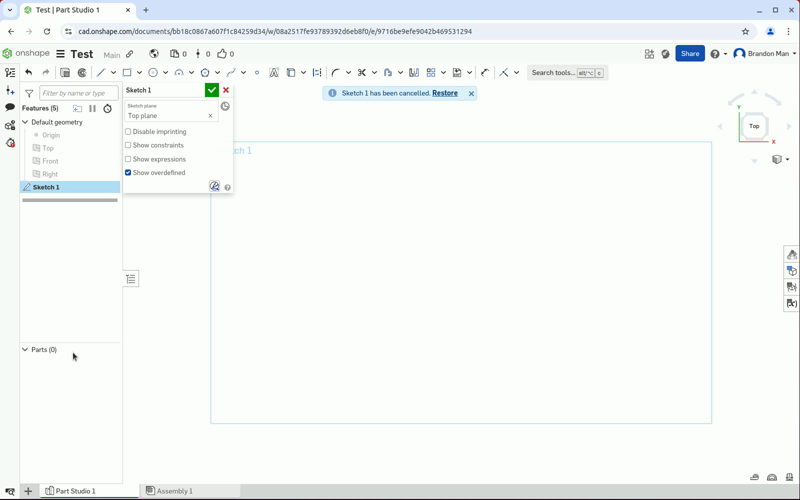
key(y)
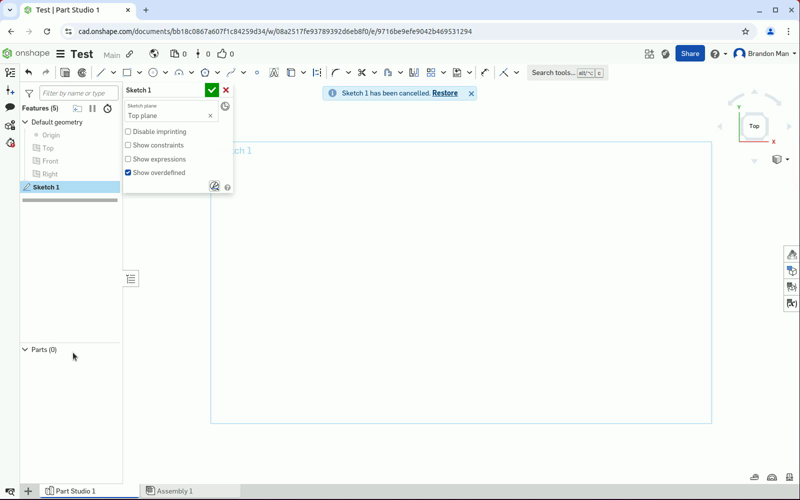
key(l)
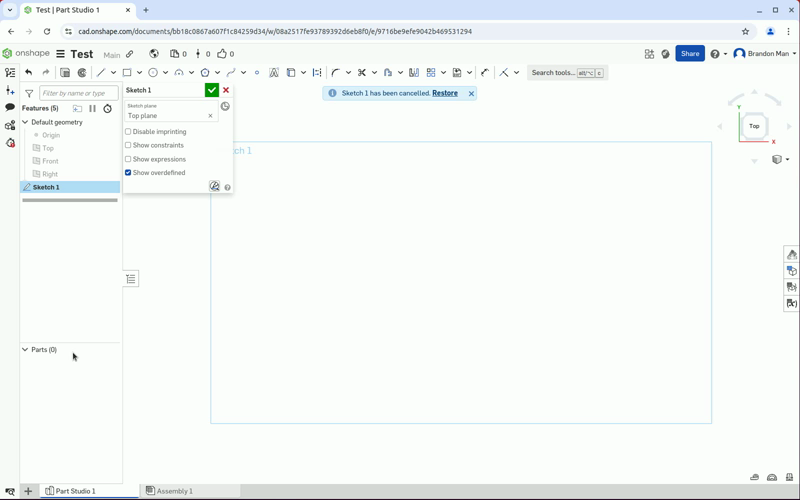
key_down(shift)
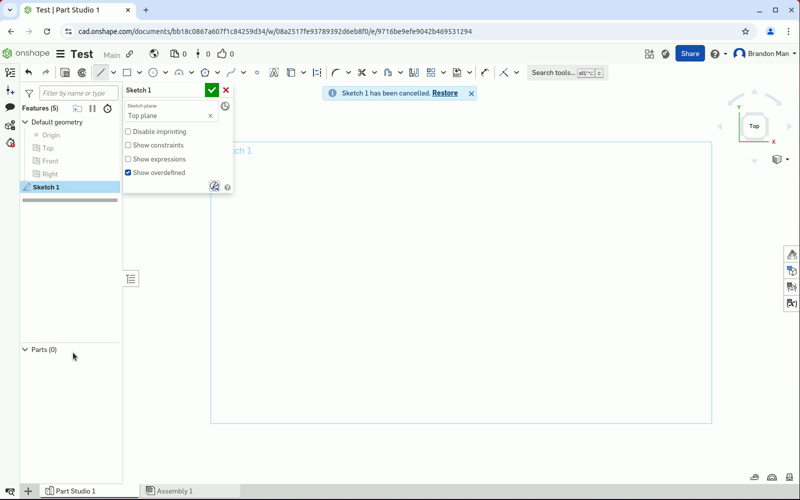
mouse_move(365, 335)
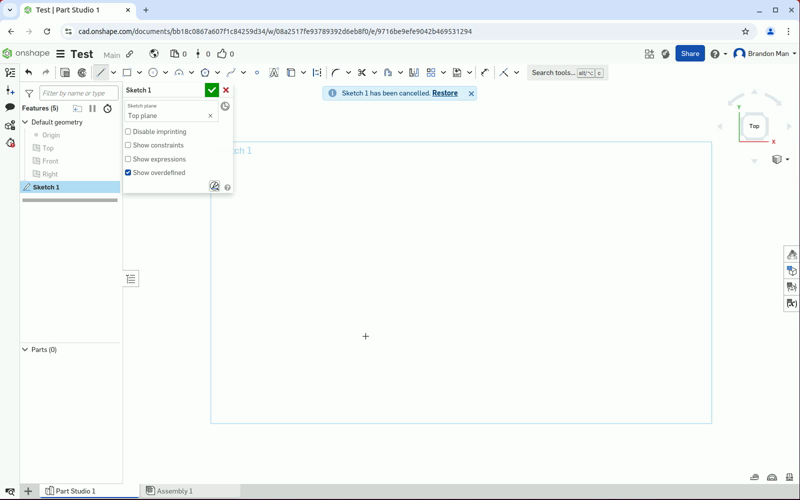
click(365, 335)
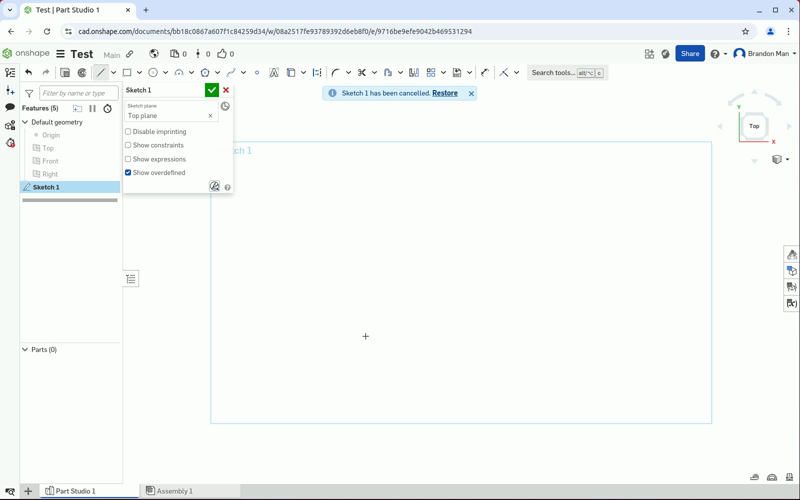
key_up(shift)
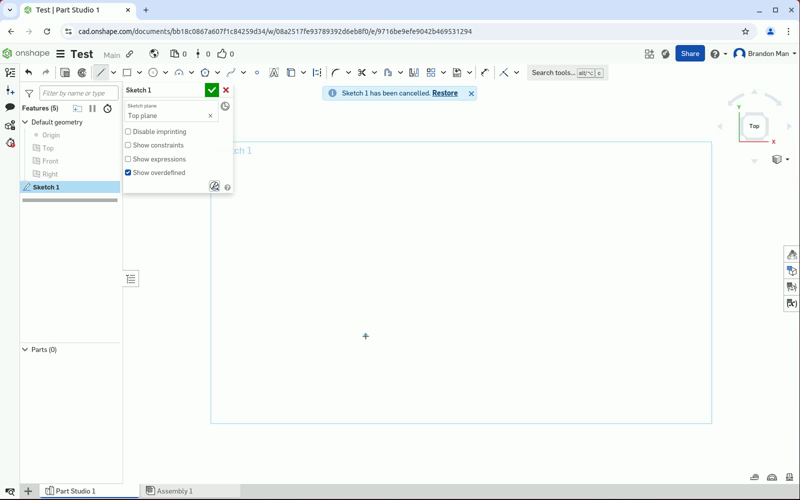
key_down(shift)
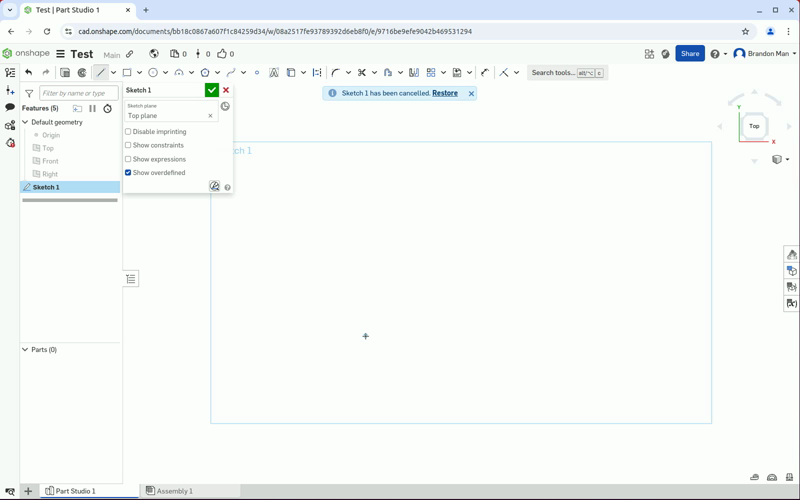
mouse_move(553, 335)
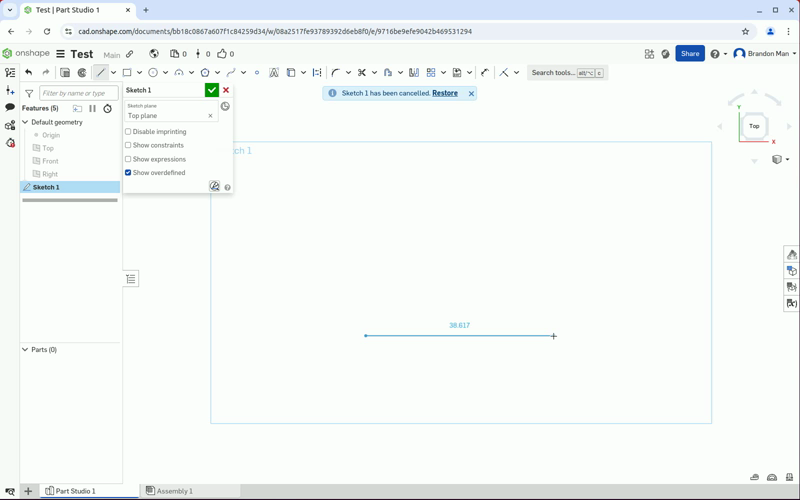
click(553, 335)
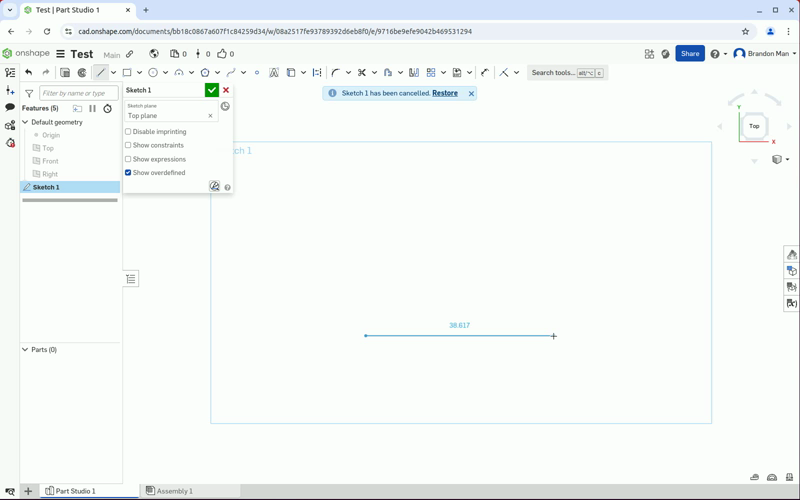
key_up(shift)
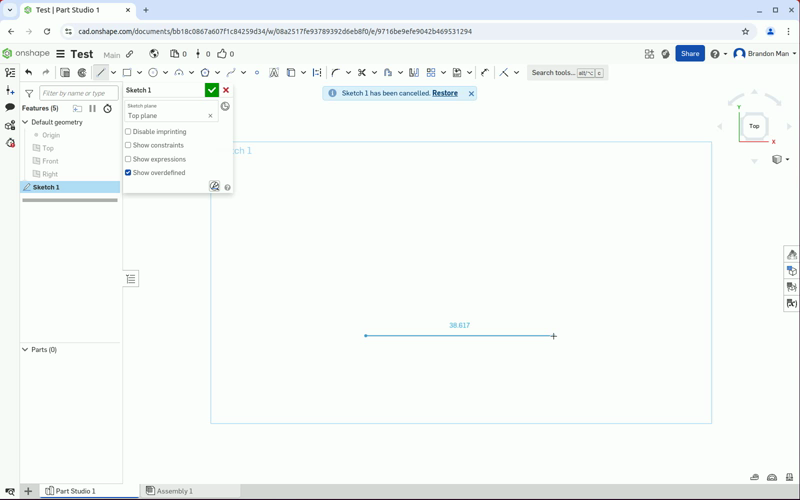
key_down(shift)
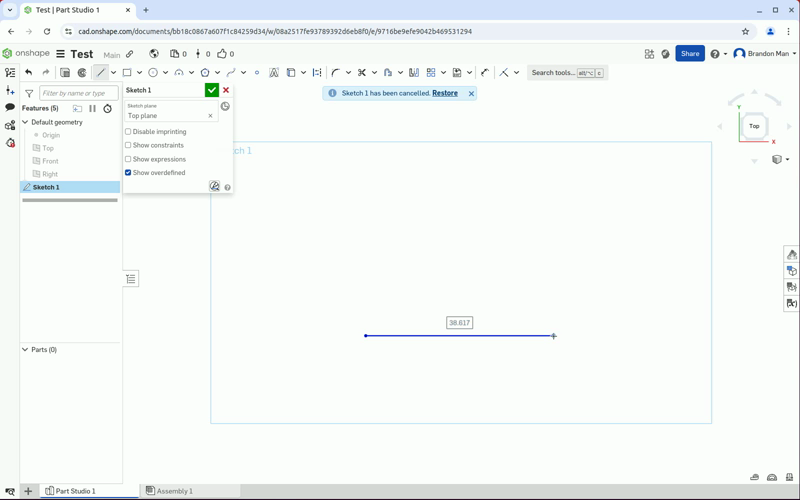
mouse_move(553, 231)
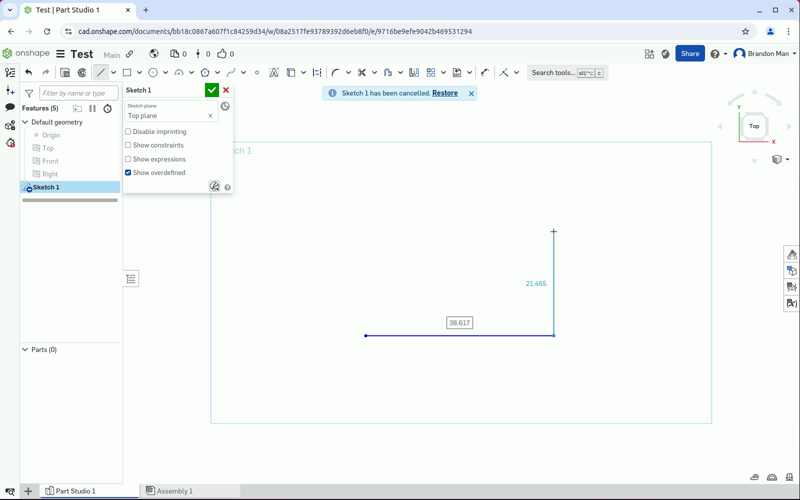
click(553, 231)
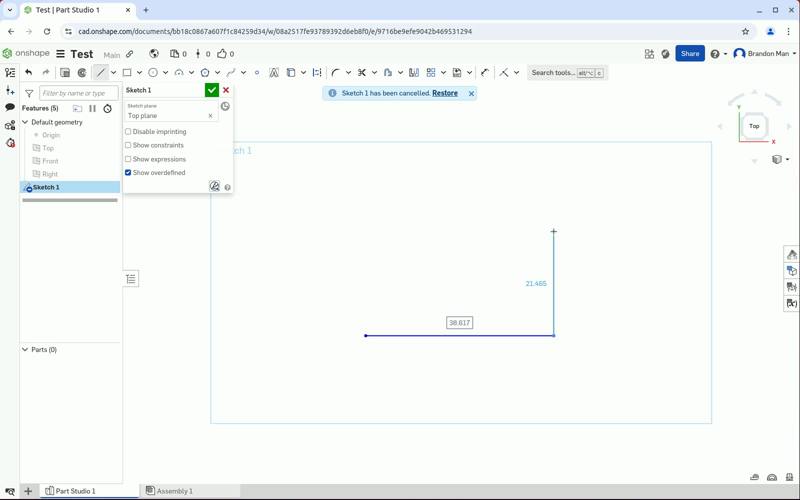
key_up(shift)
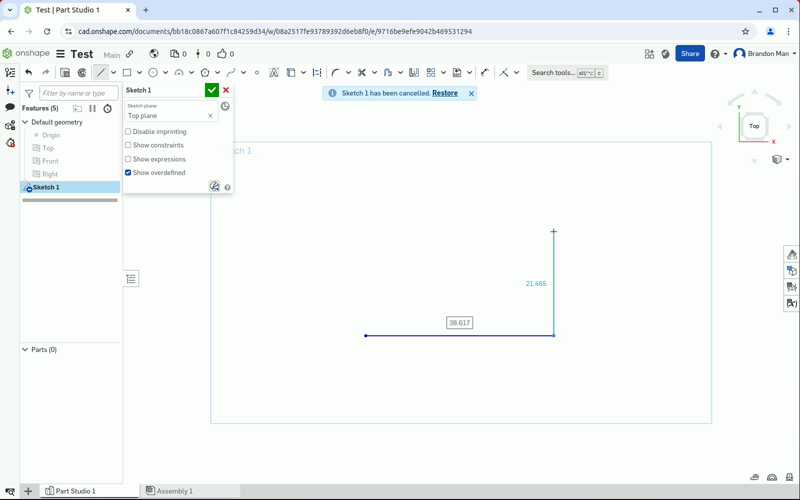
key_down(shift)
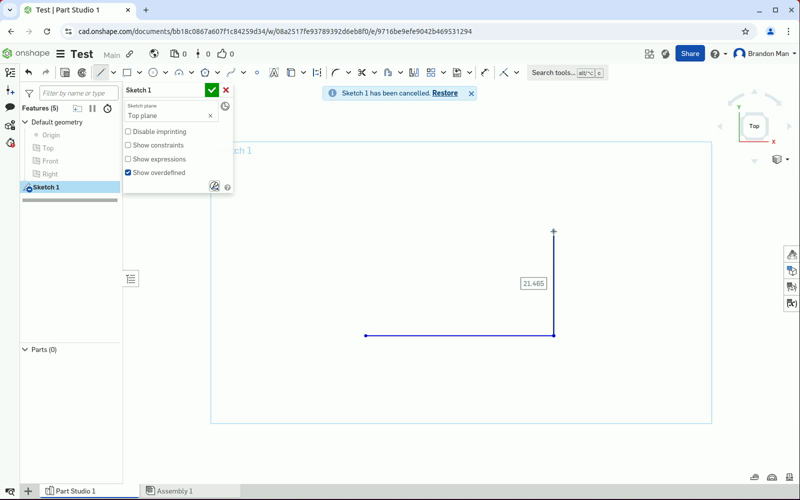
mouse_move(365, 231)
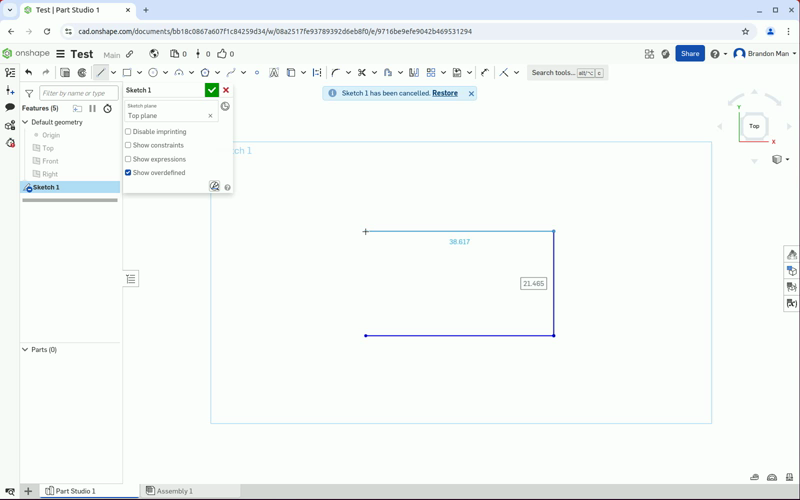
click(365, 231)
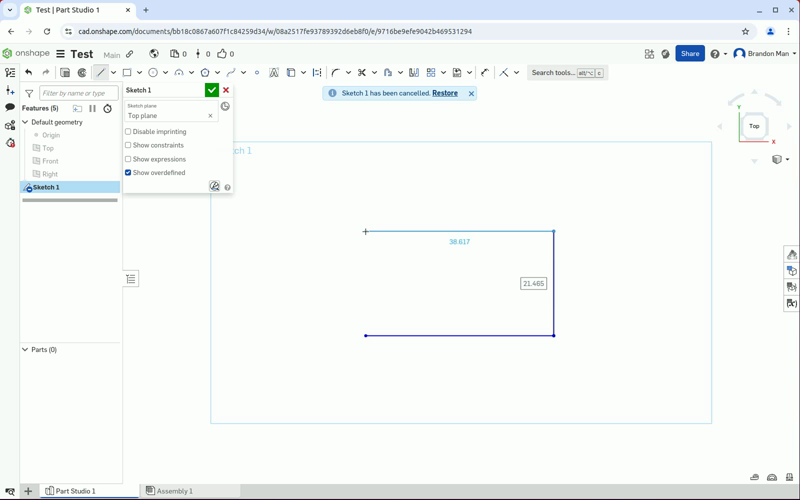
key_up(shift)
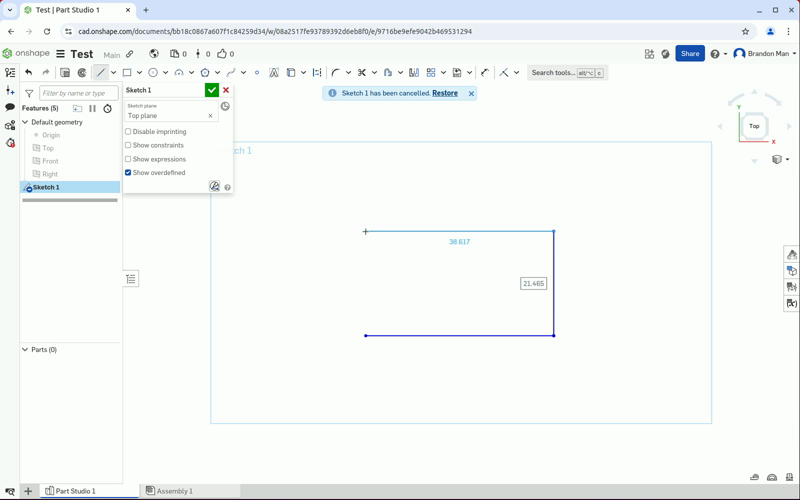
key_down(shift)
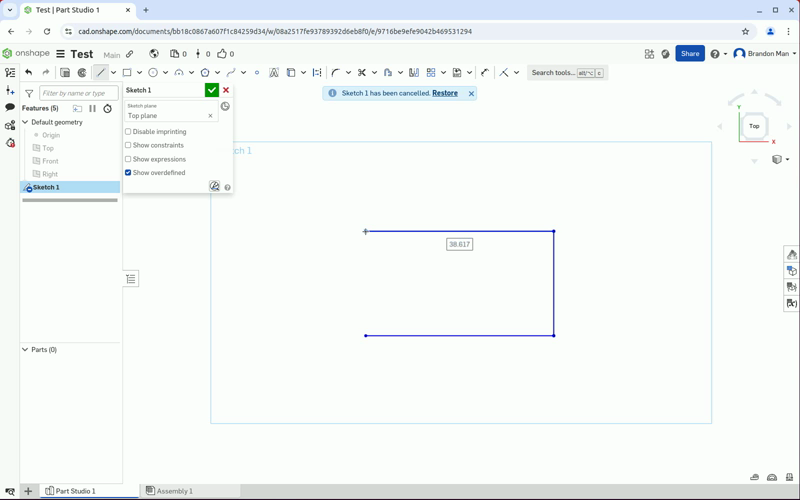
mouse_move(365, 335)
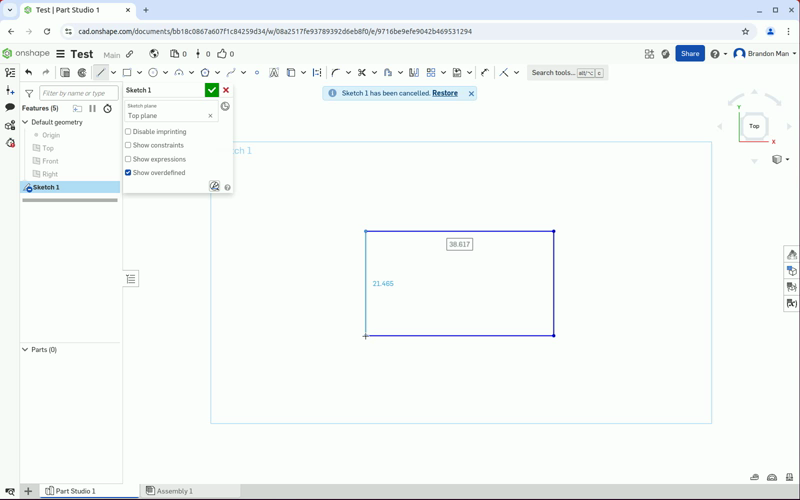
key_up(shift)
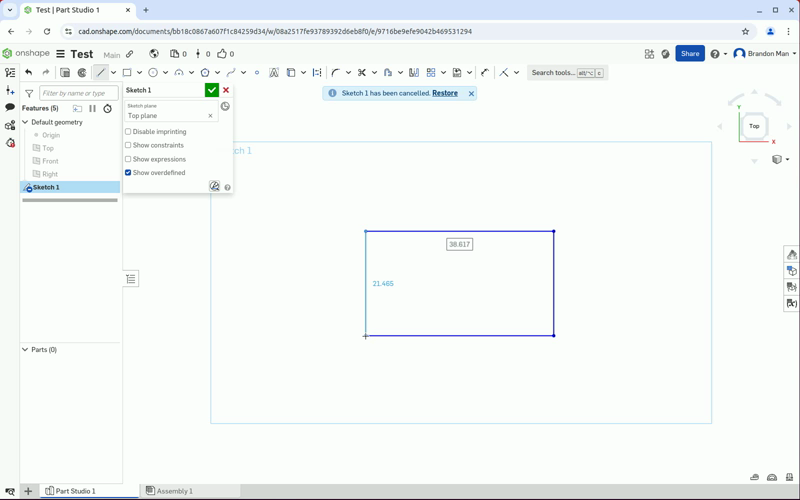
click(365, 335)
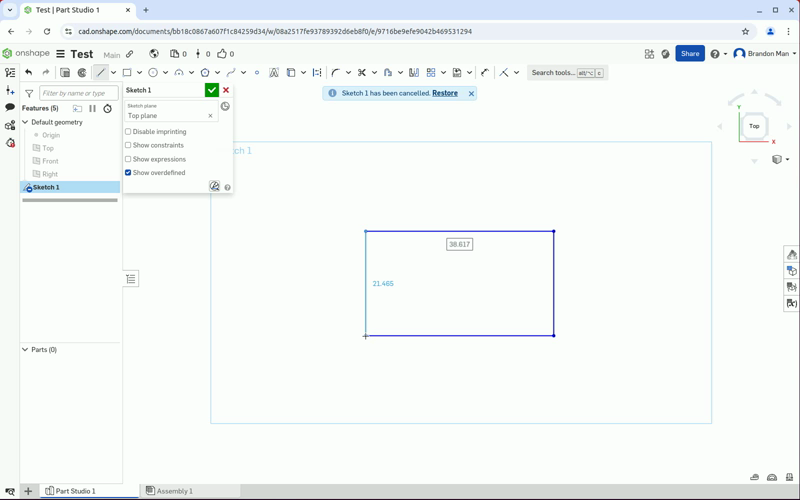
key(esc)
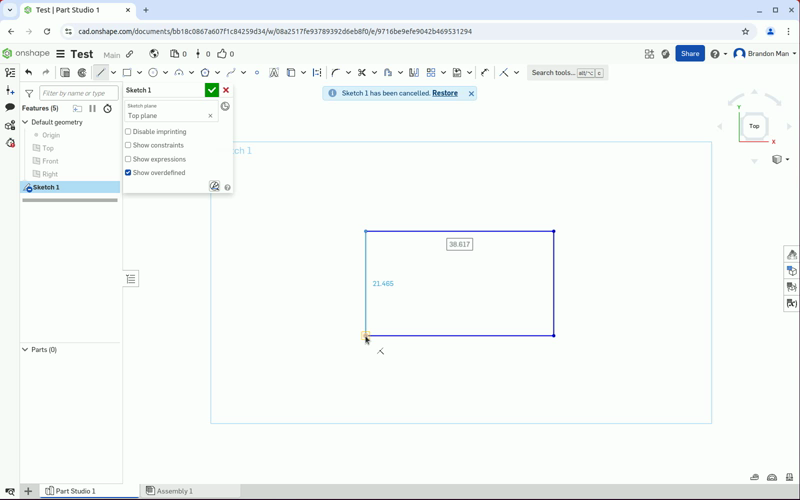
mouse_move(494, 308)
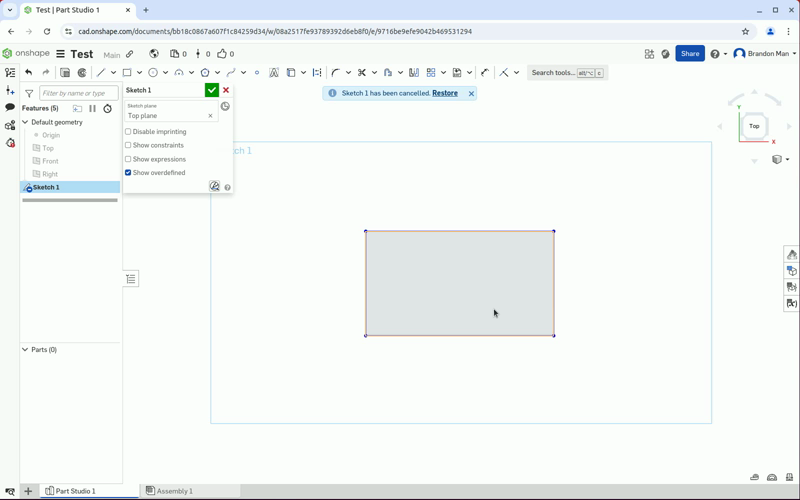
click(494, 308)
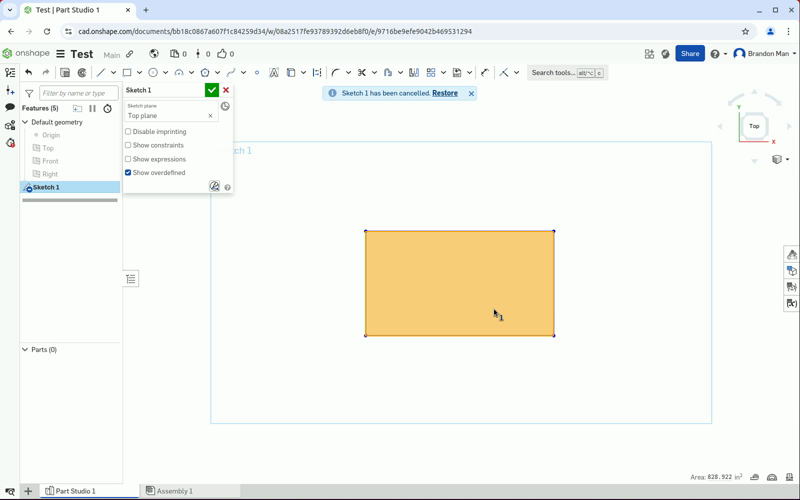
mouse_move(73, 352)
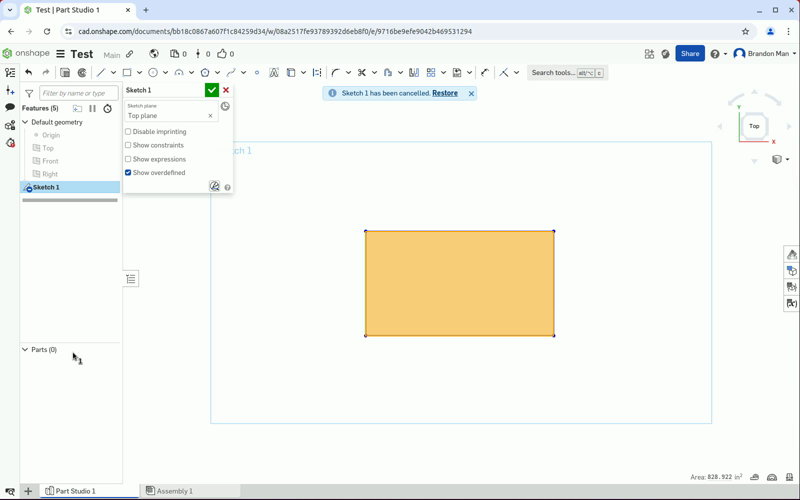
key(shift+y)
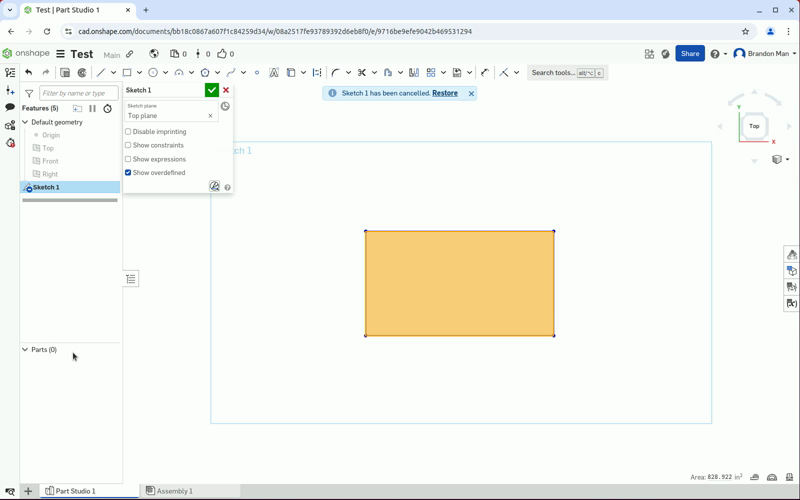
key(shift+e)
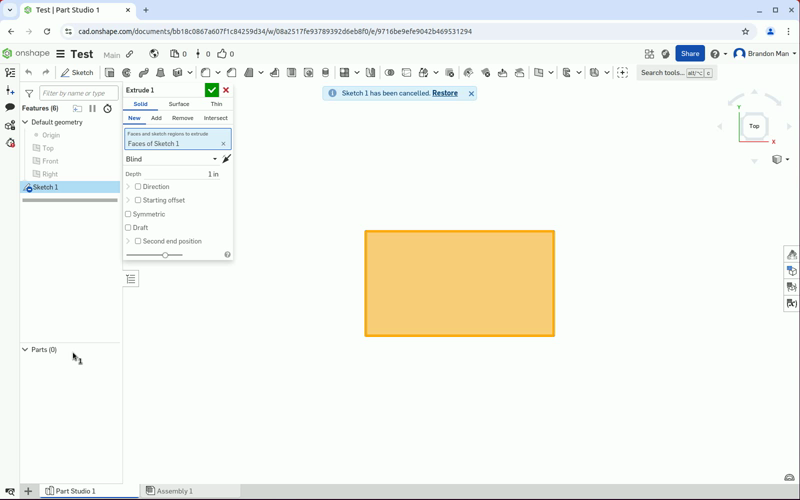
mouse_move(143, 106)
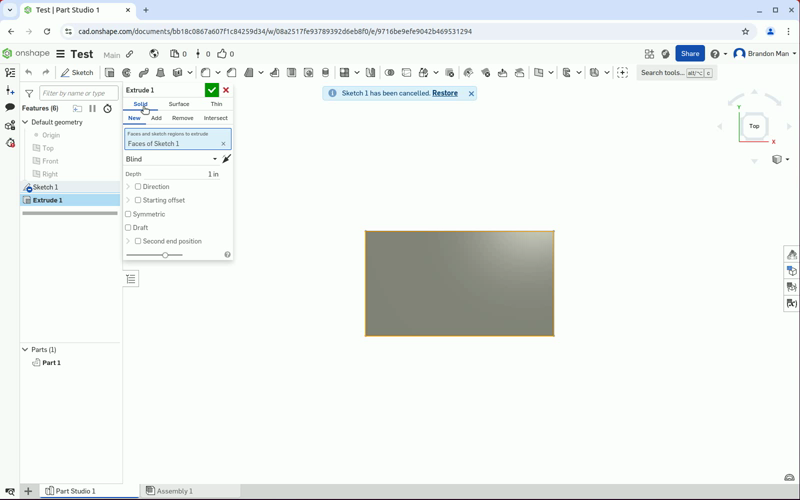
click(143, 106)
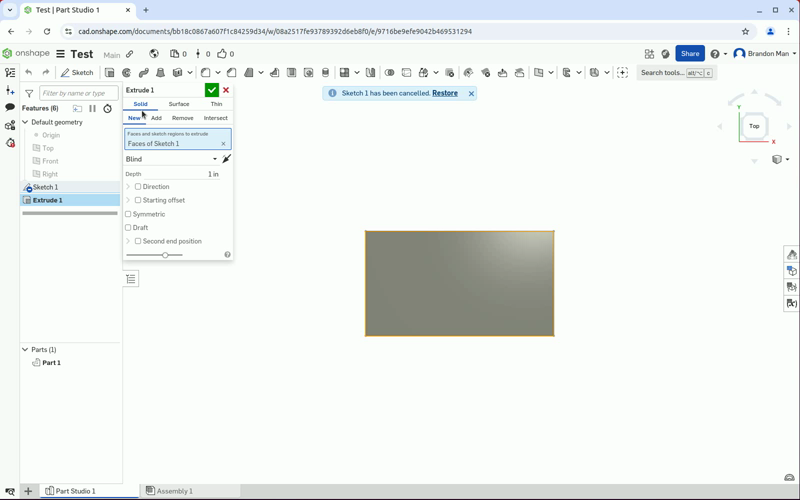
mouse_move(137, 120)
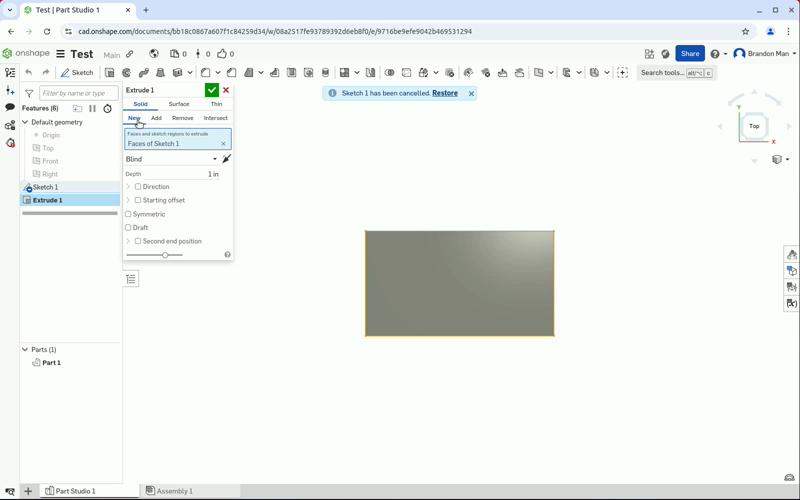
click(137, 120)
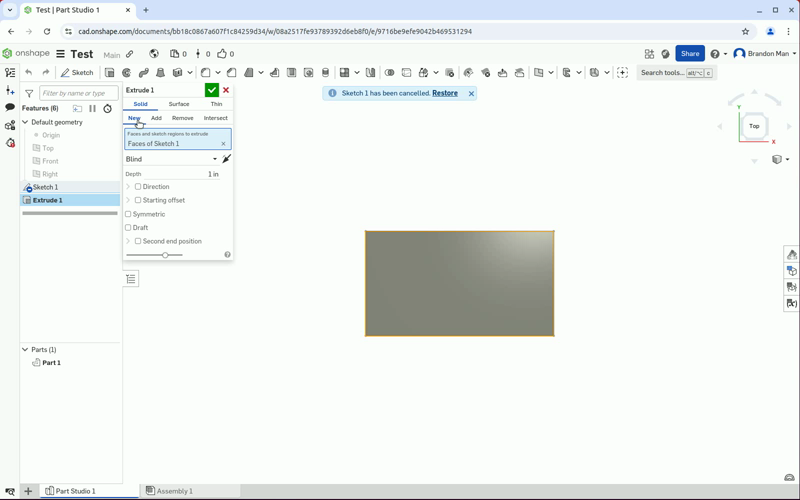
key(tab, 4)
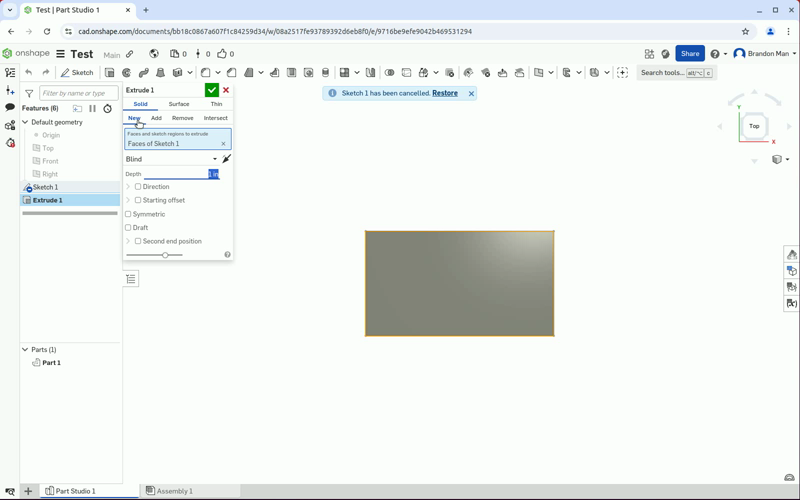
text(23.108)
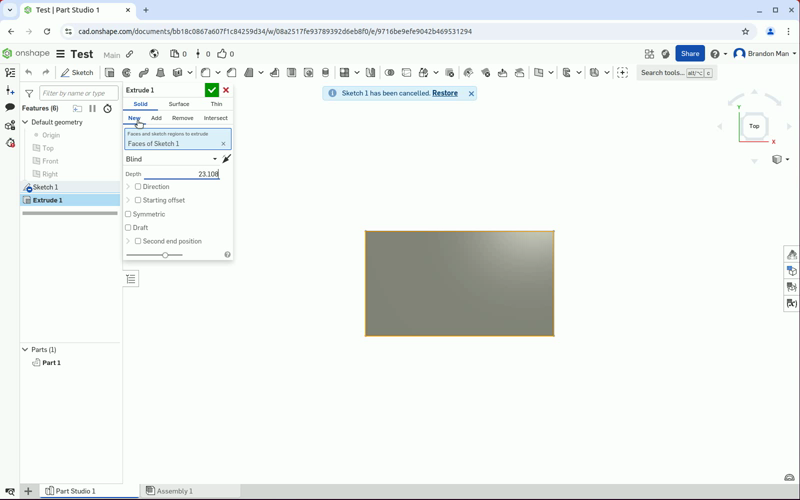
key(enter)
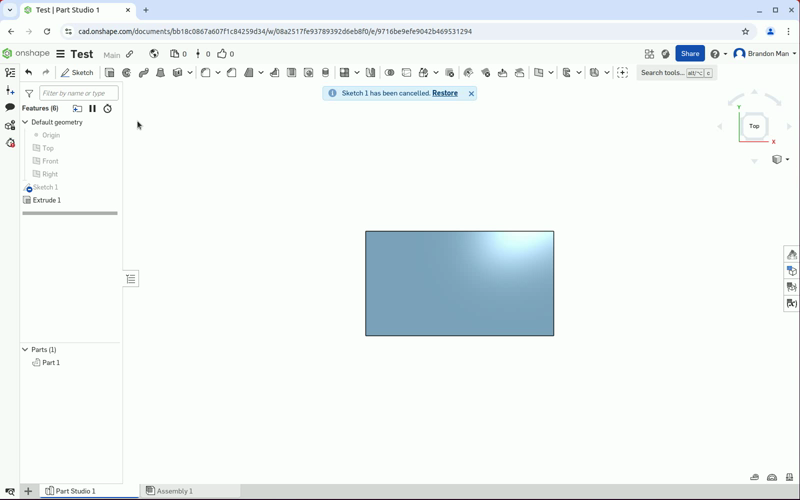
key(shift+h)
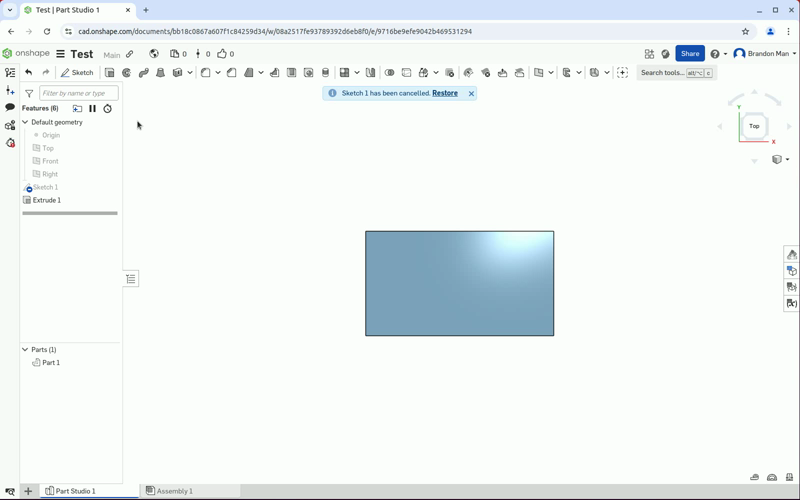
key(shift+h)
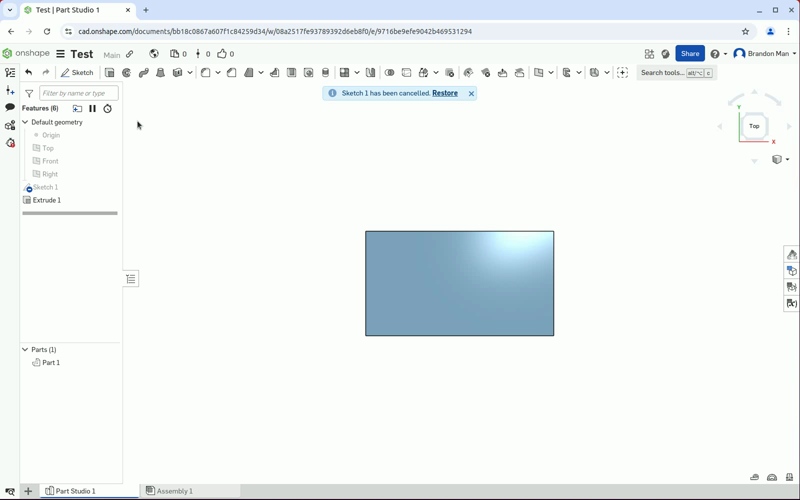
mouse_move(73, 189)
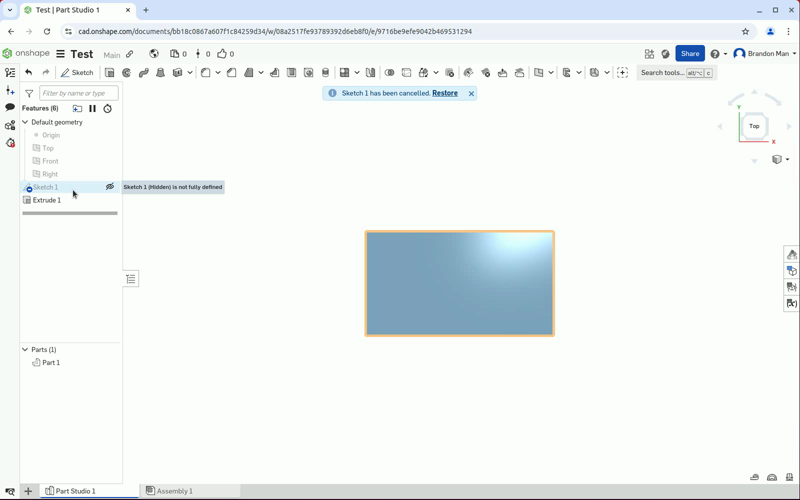
click(73, 189)
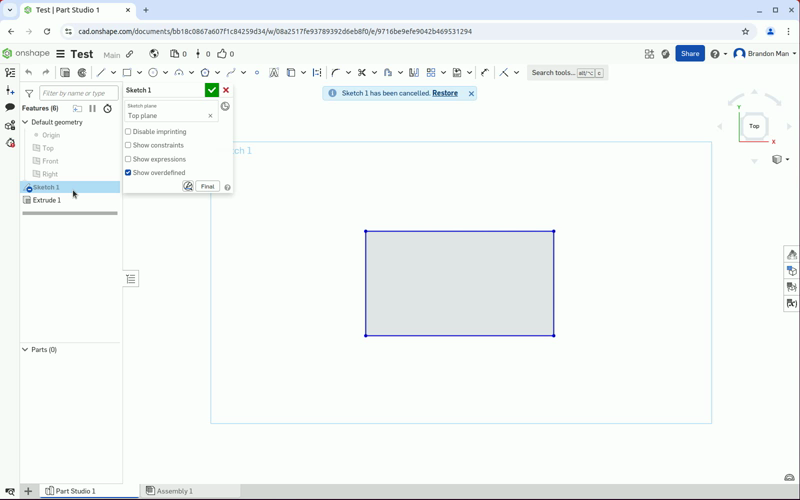
mouse_move(229, 92)
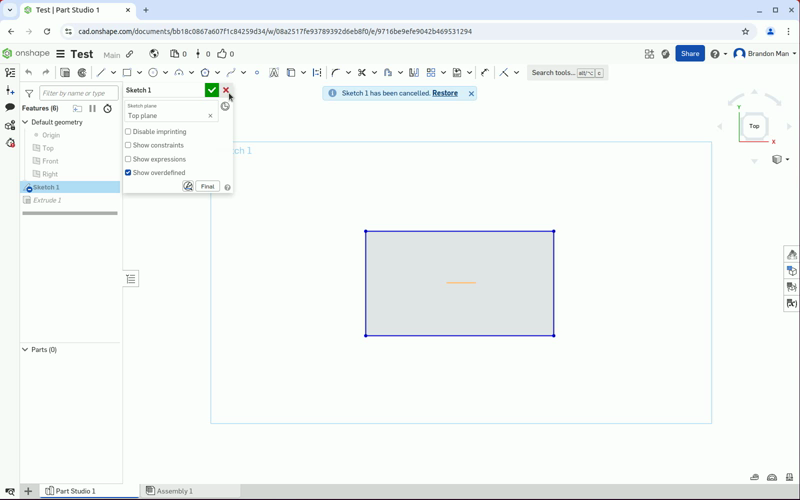
click(229, 92)
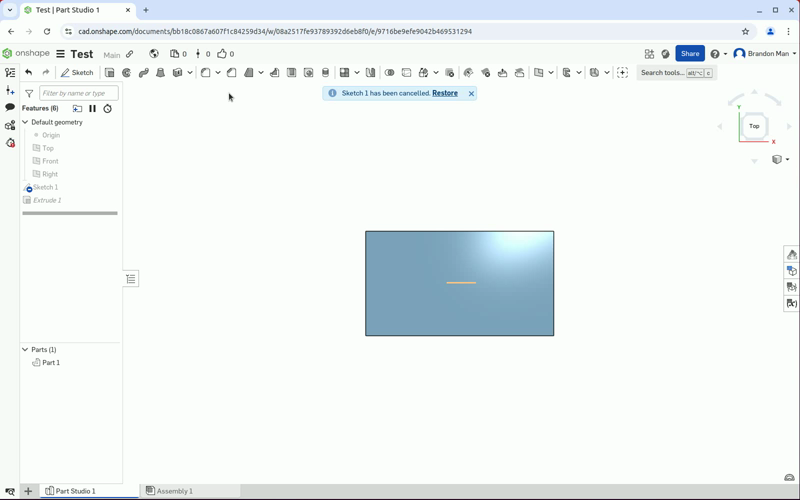
mouse_move(73, 352)
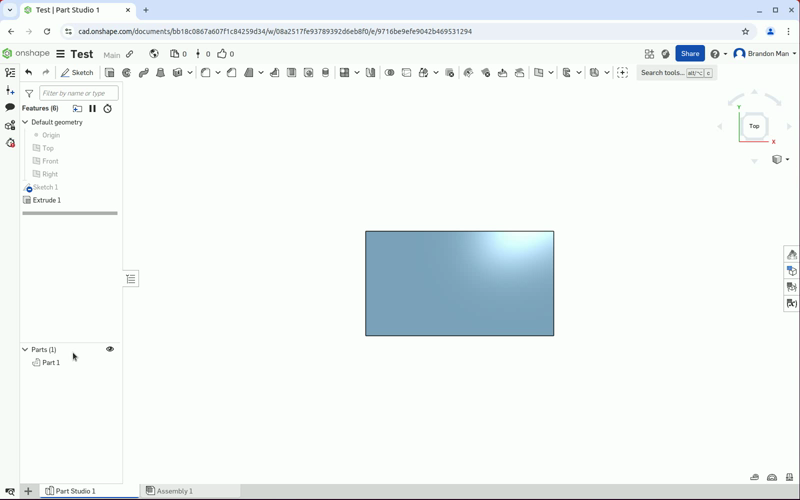
key(y)
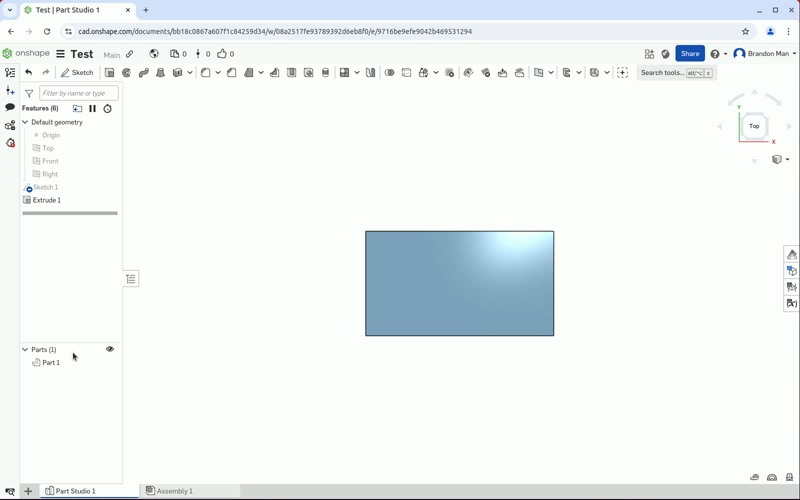
key(shift+p)
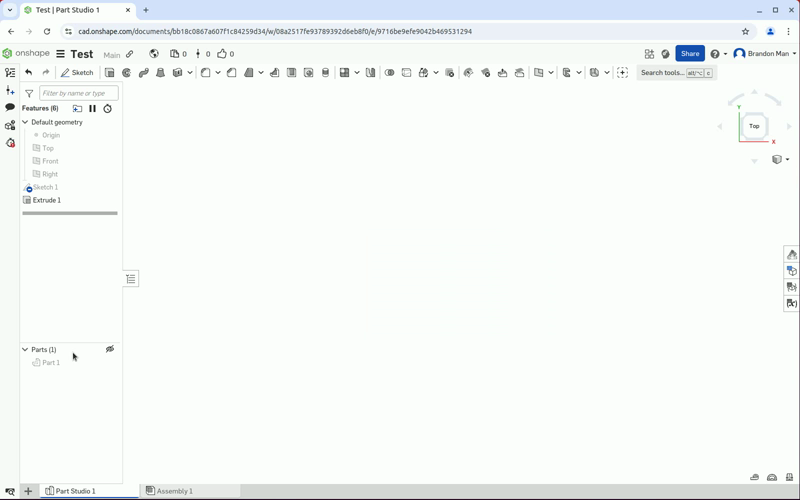
key(space)
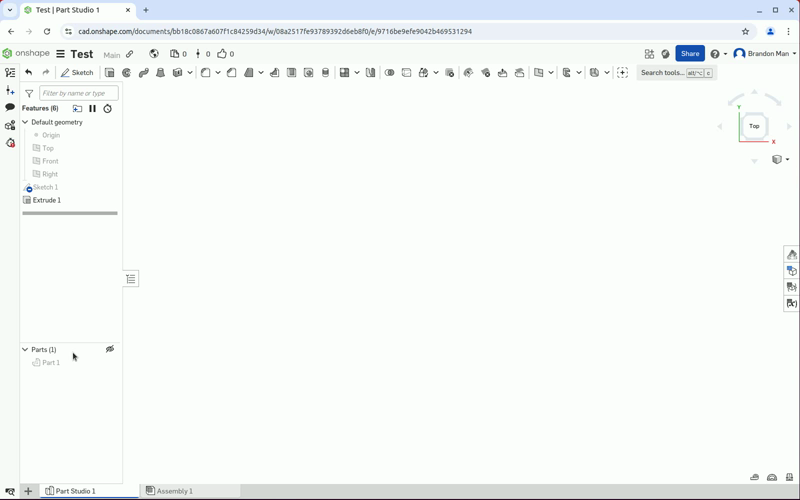
key_down(shift)
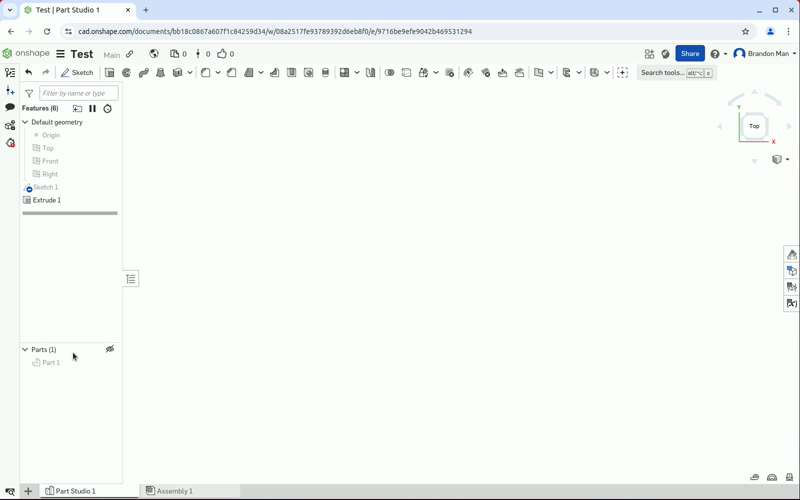
key(up)
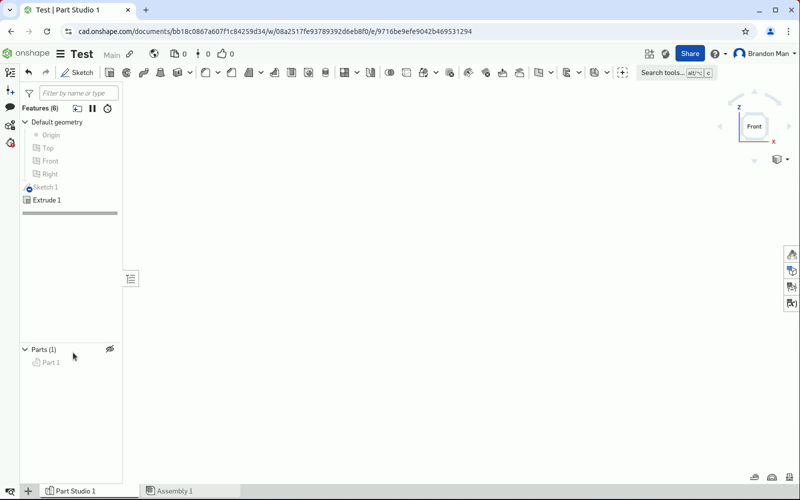
key_up(shift)
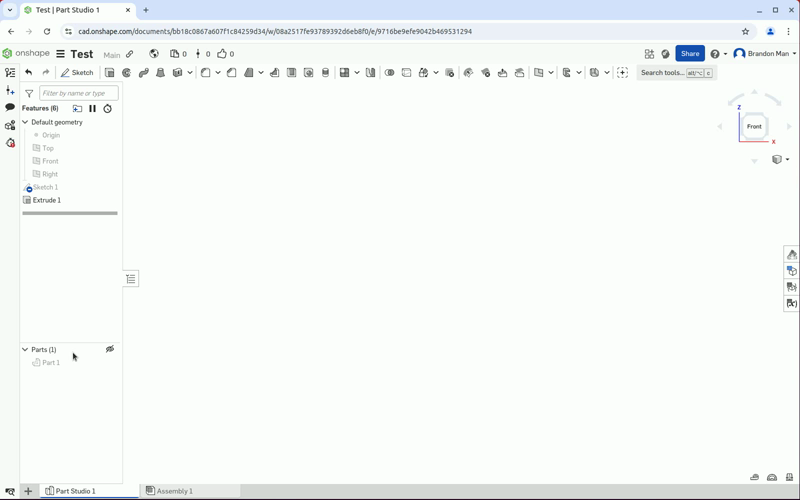
key(space)
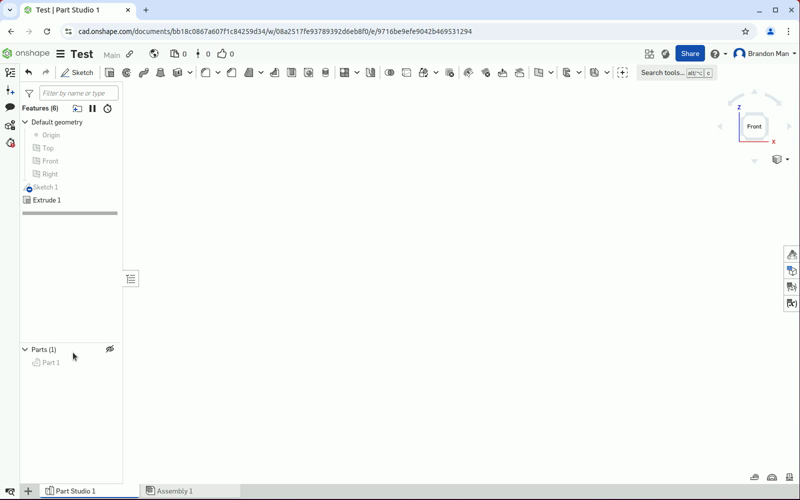
key_down(shift)
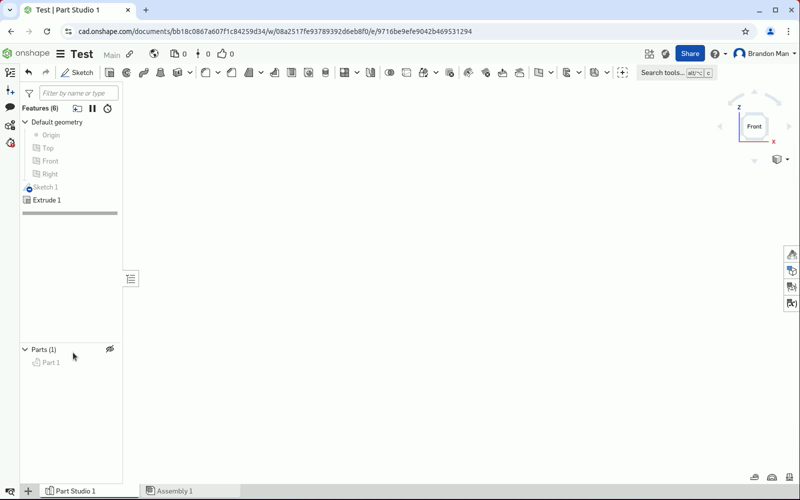
key(left)
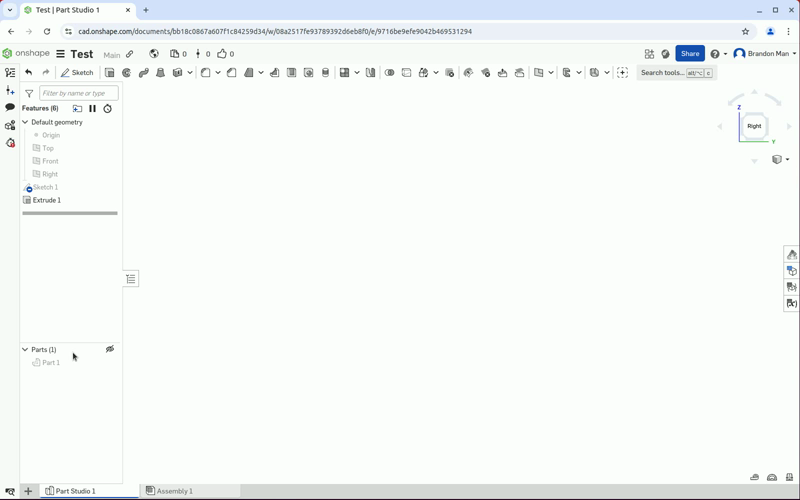
key_up(shift)
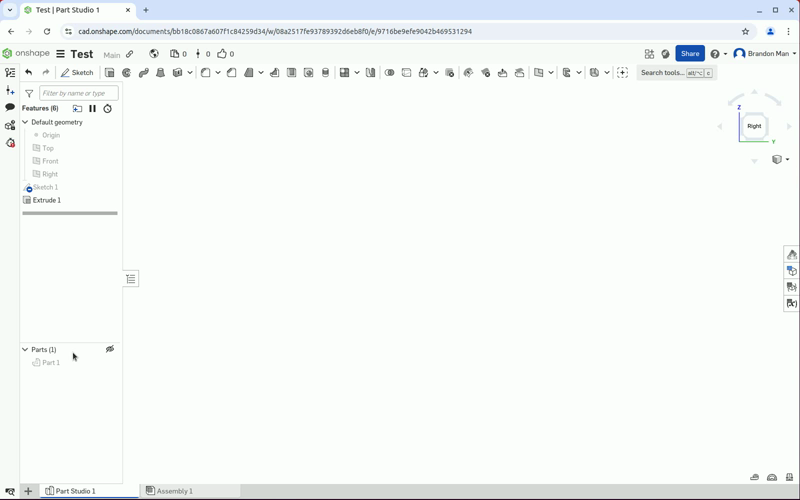
mouse_move(73, 352)
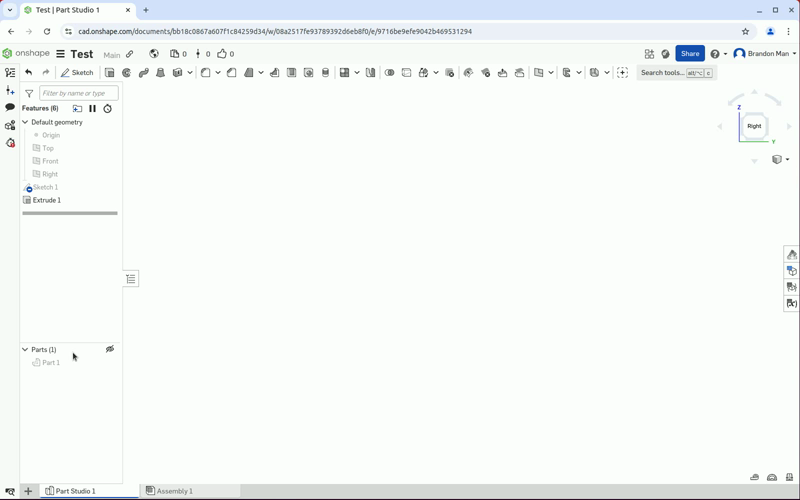
key(shift+y)
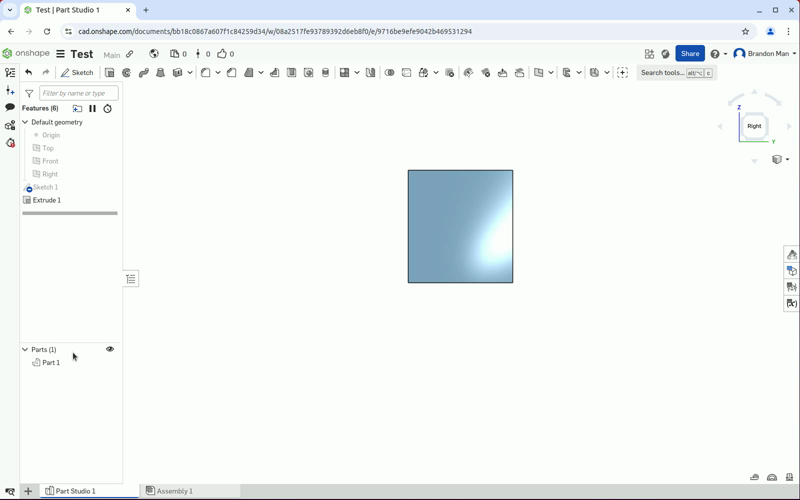
mouse_move(541, 75)
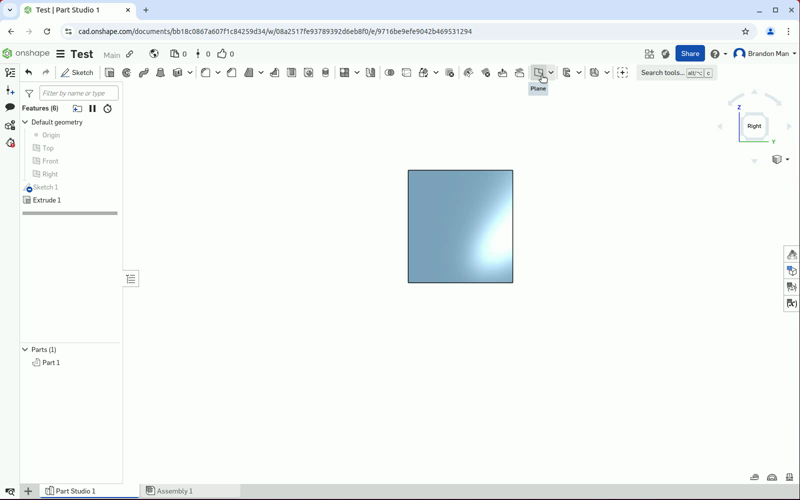
click(541, 75)
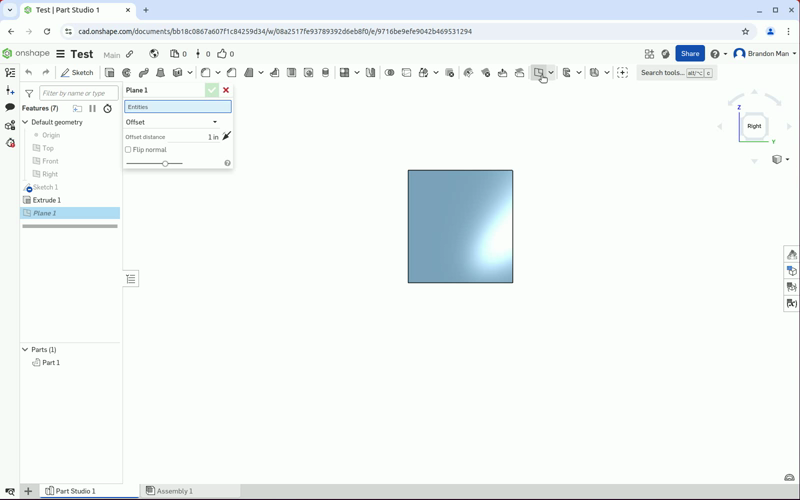
mouse_move(73, 176)
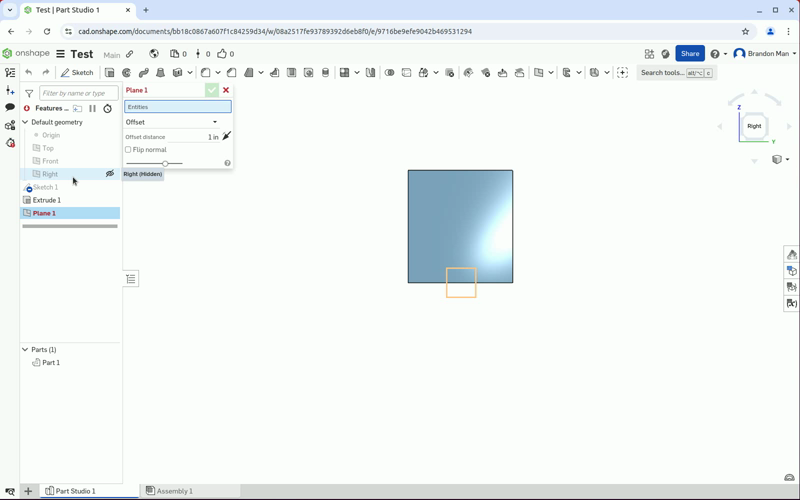
click(73, 176)
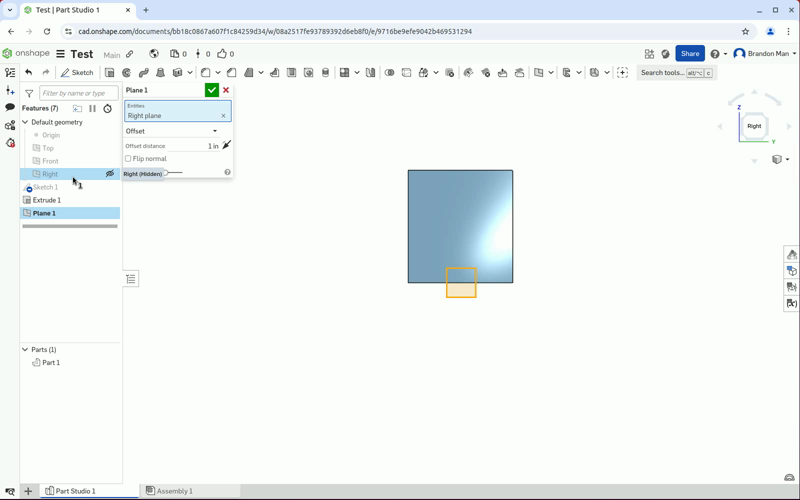
key(tab, 2)
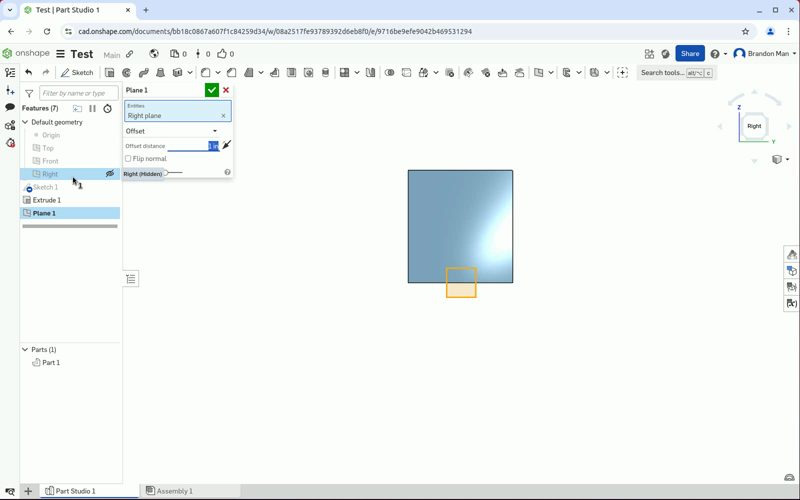
text(19.503)
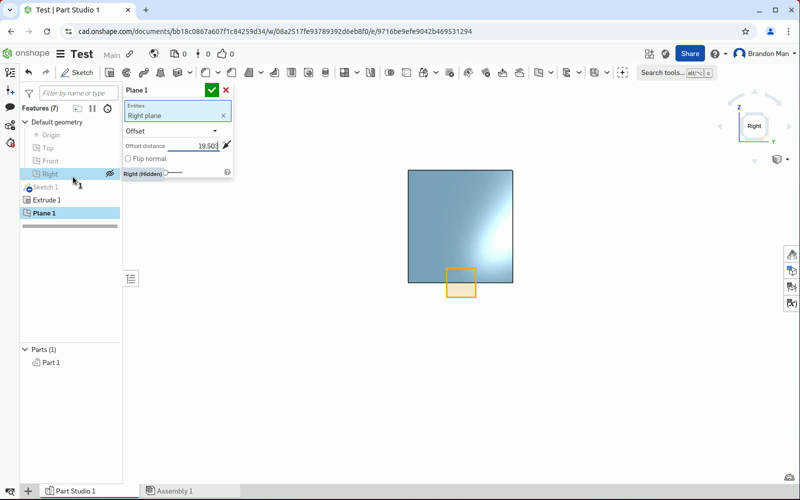
key(enter, 2)
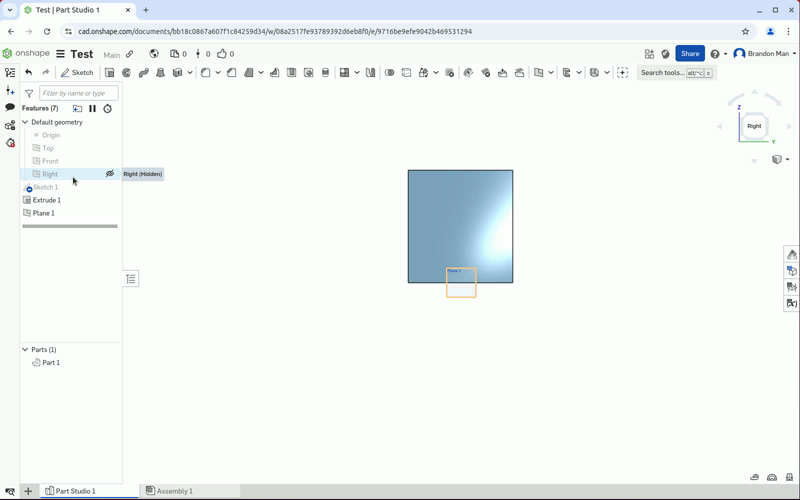
key(shift+s)
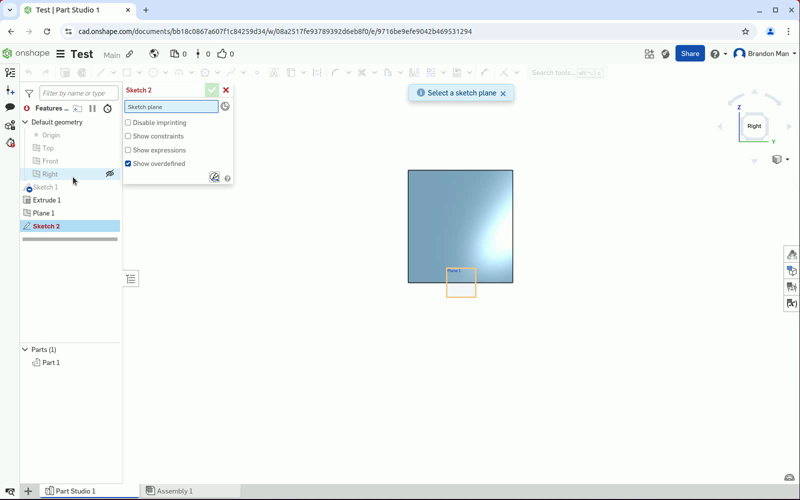
mouse_move(73, 215)
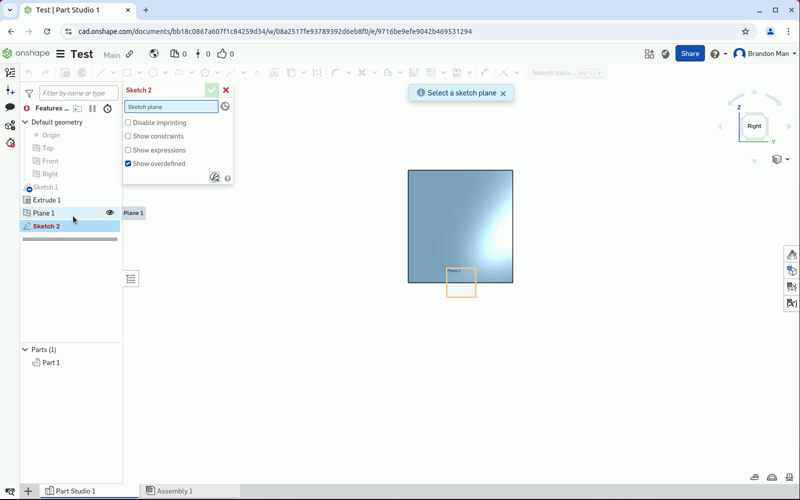
click(73, 215)
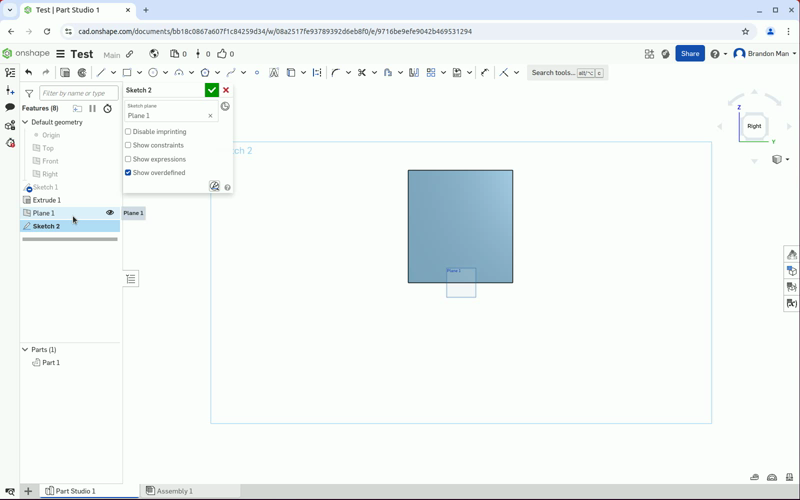
mouse_move(73, 352)
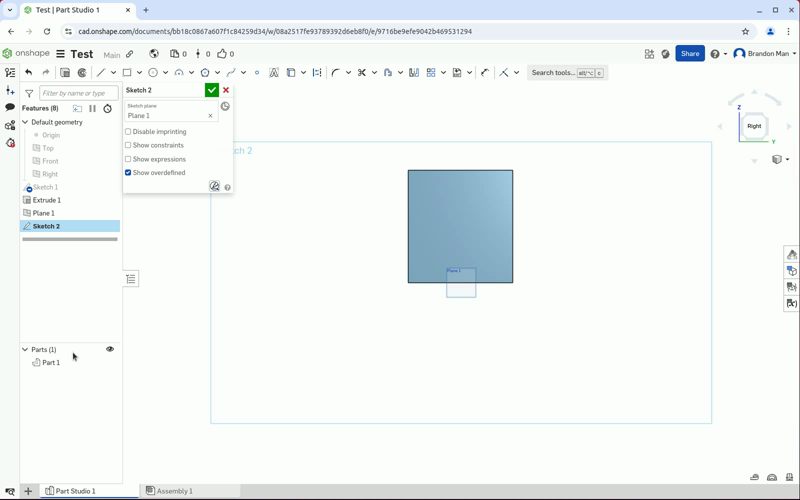
key(y)
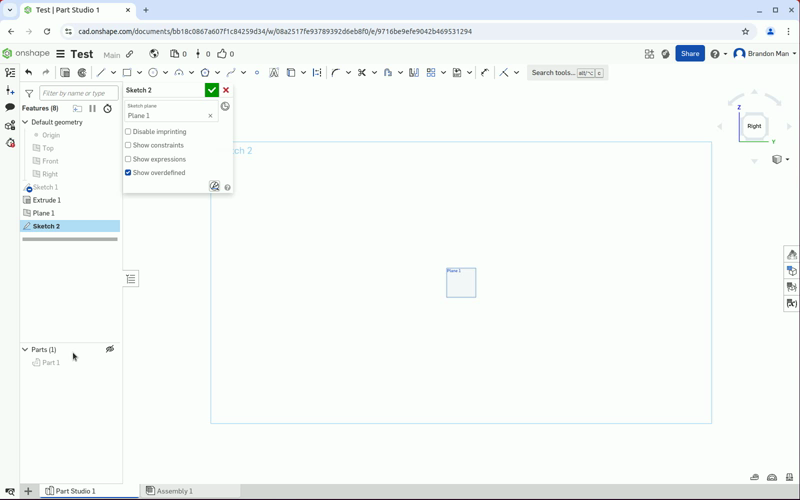
key(l)
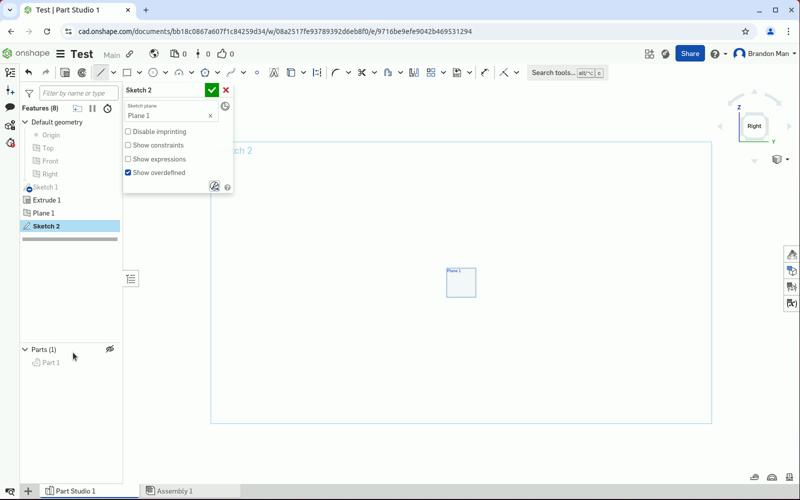
key_down(shift)
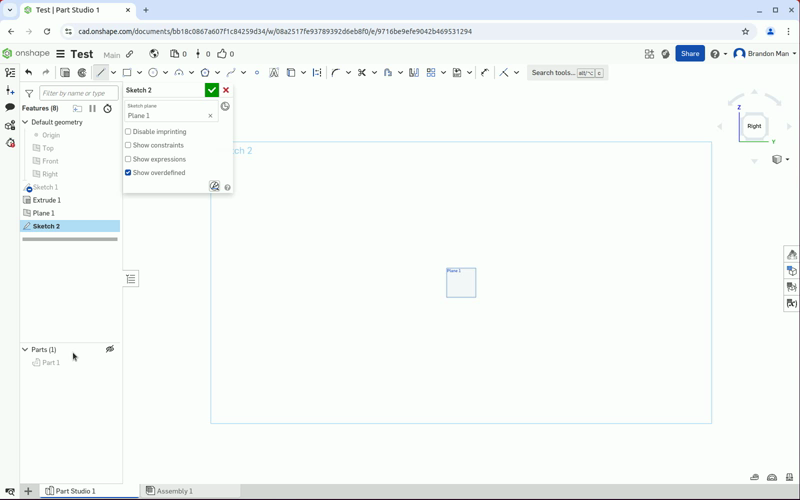
mouse_move(452, 240)
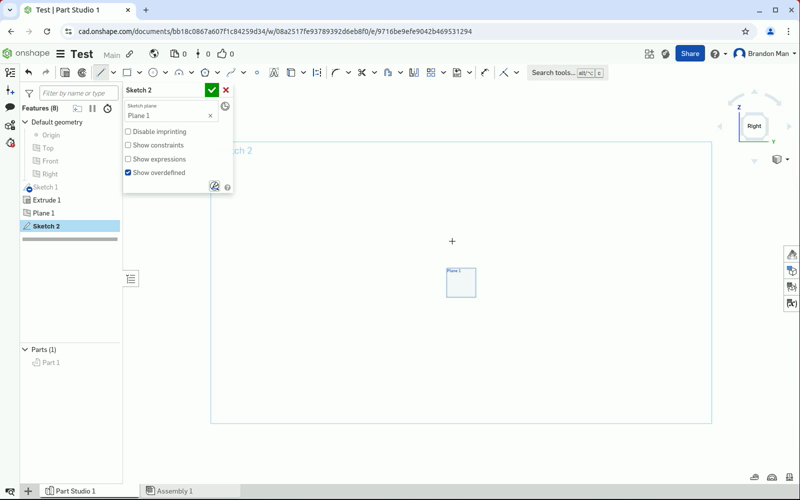
click(452, 240)
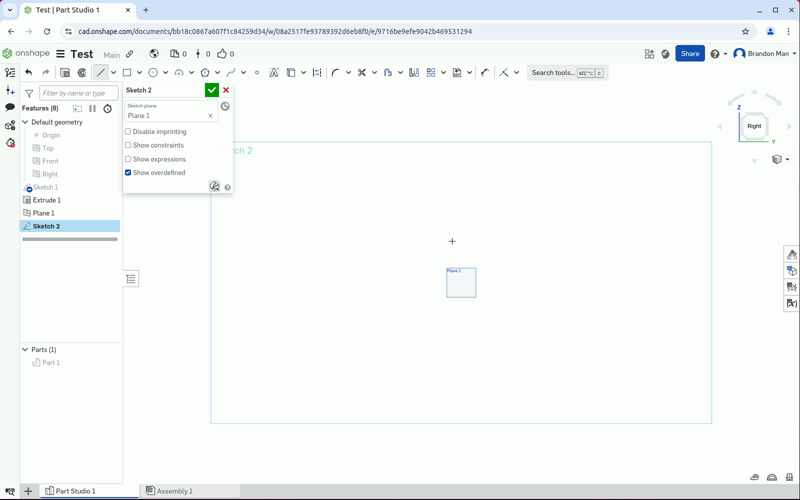
key_up(shift)
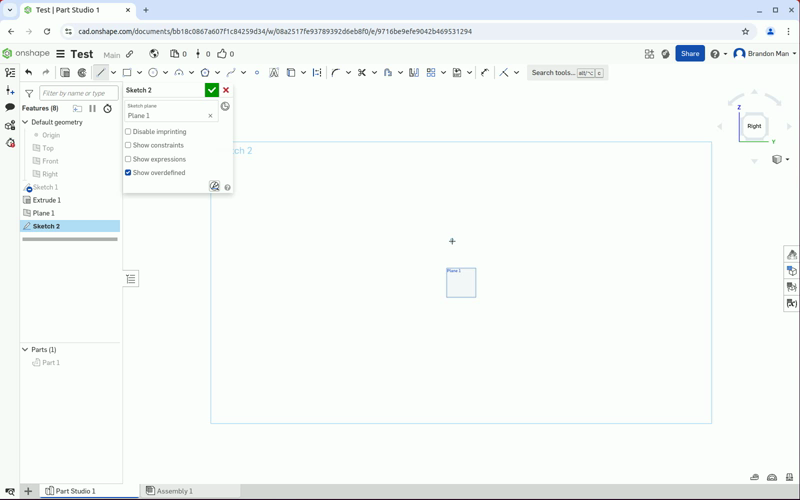
key_down(shift)
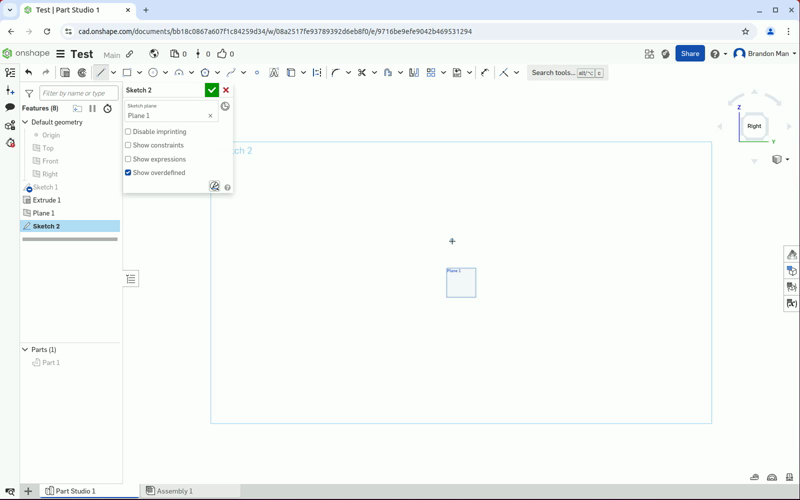
mouse_move(482, 240)
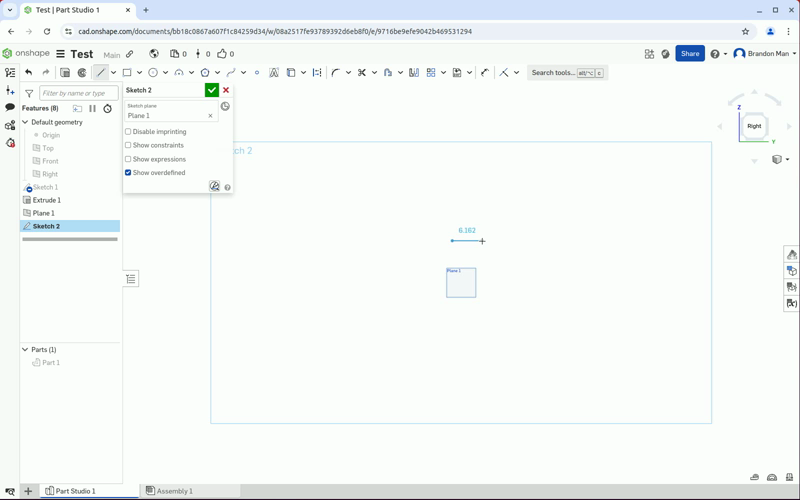
mouse_move(470, 240)
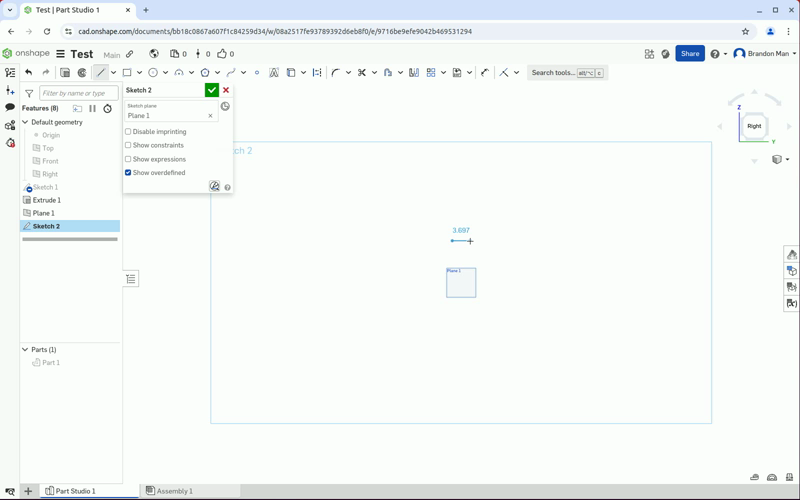
click(470, 240)
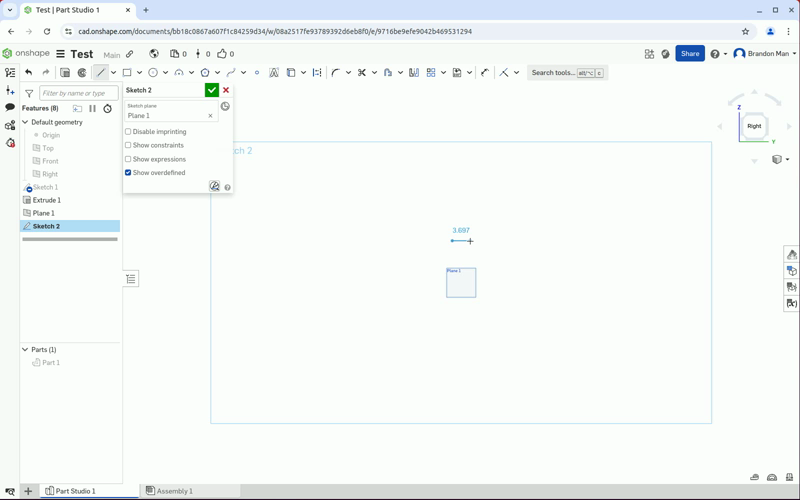
key_up(shift)
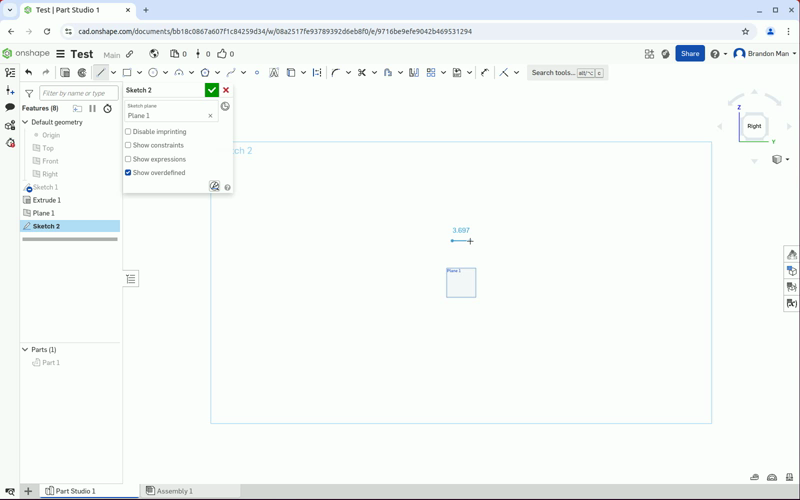
key_down(shift)
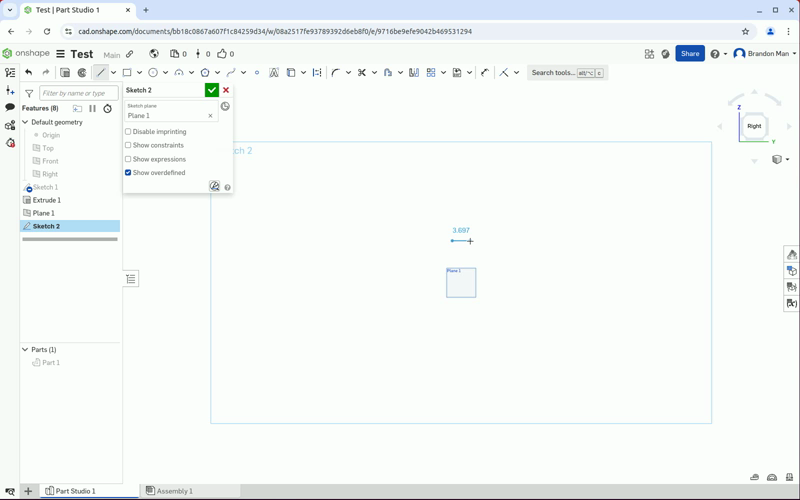
mouse_move(500, 240)
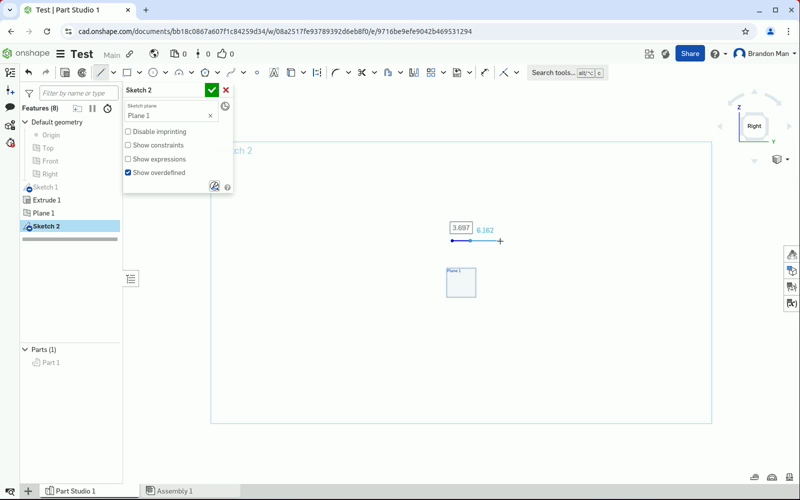
mouse_move(470, 209)
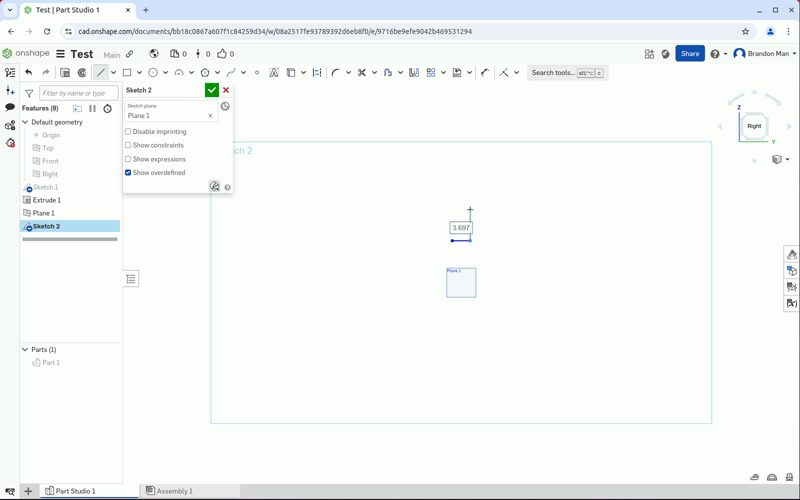
click(470, 209)
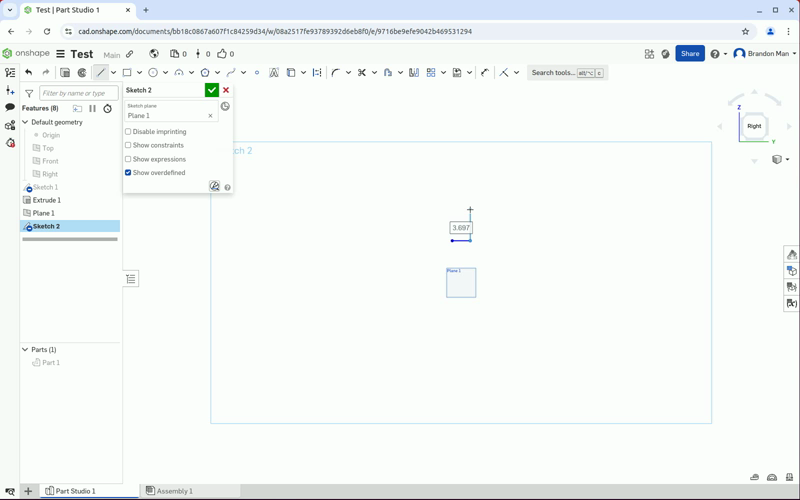
key_up(shift)
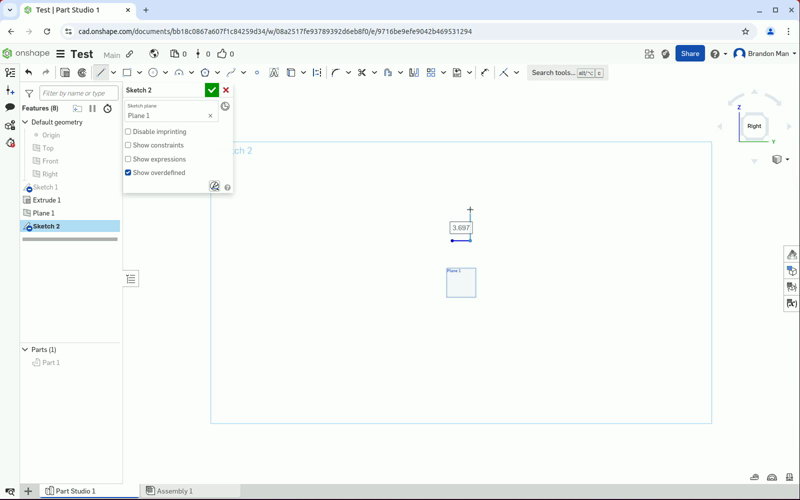
key_down(shift)
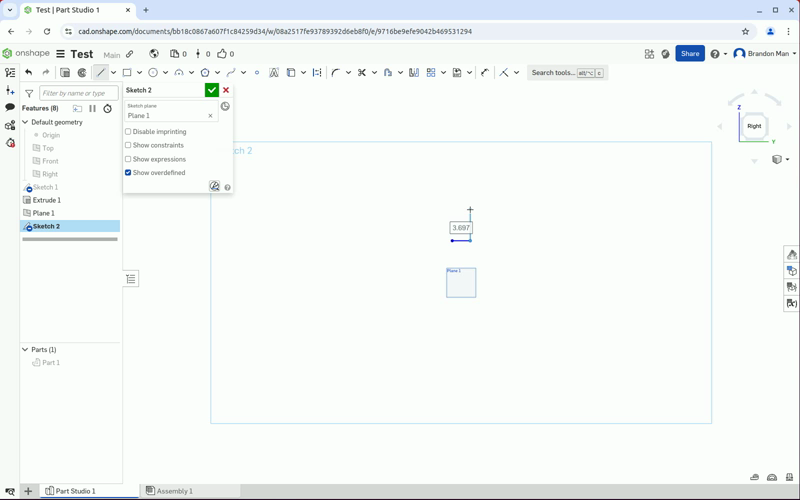
mouse_move(500, 209)
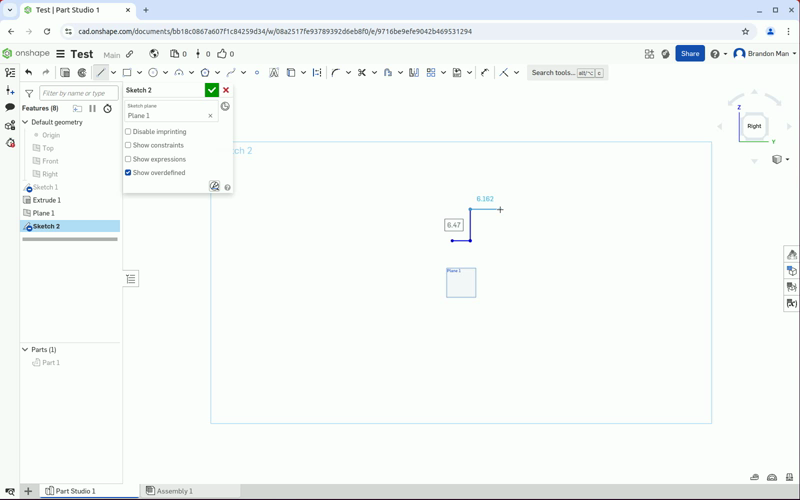
mouse_move(452, 209)
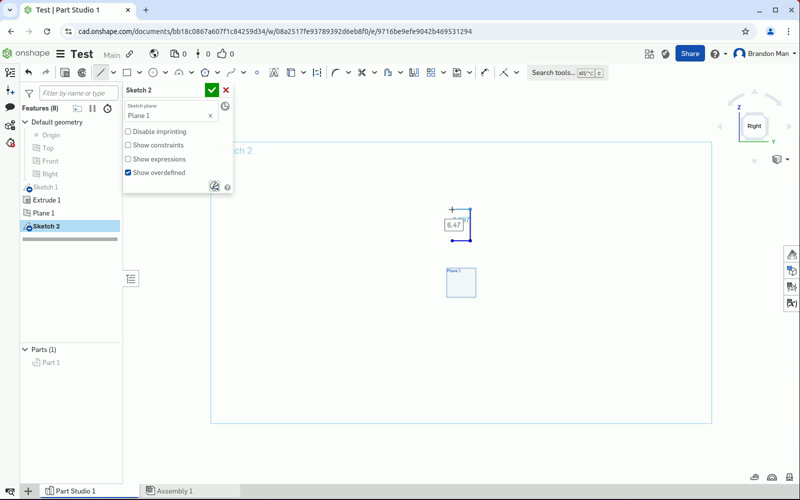
click(452, 209)
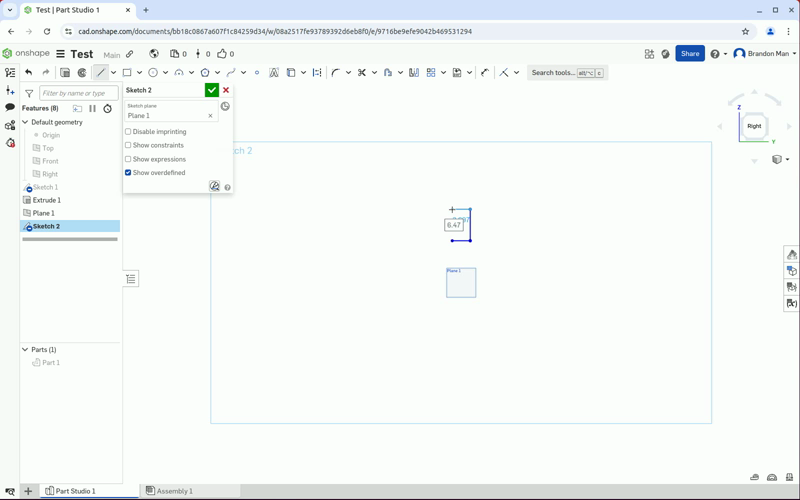
key_up(shift)
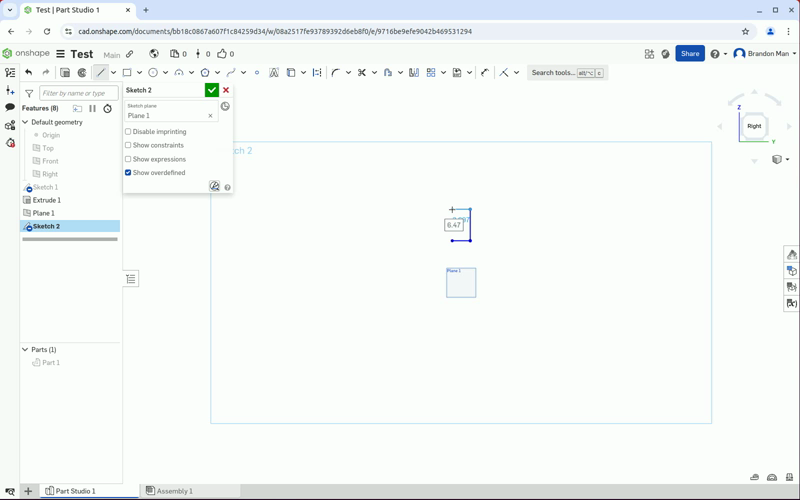
mouse_move(482, 209)
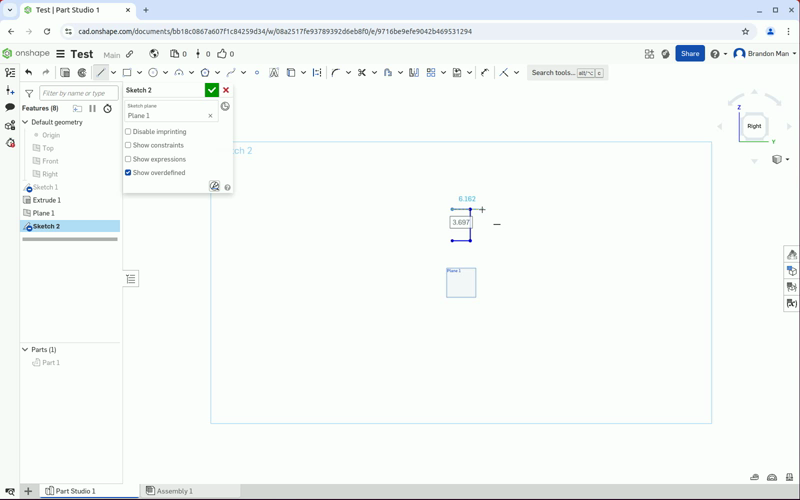
key_down(shift)
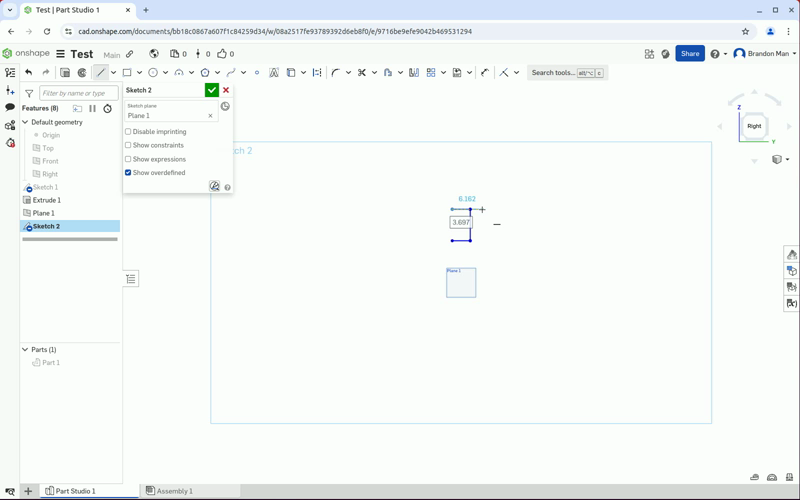
mouse_move(452, 240)
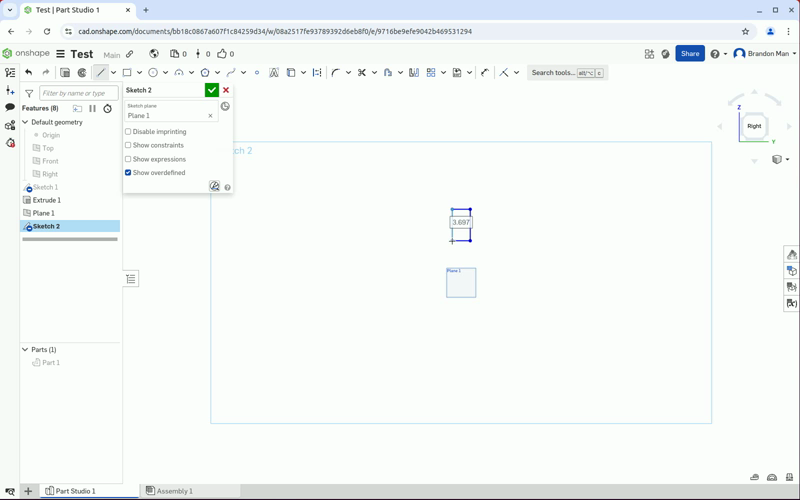
key_up(shift)
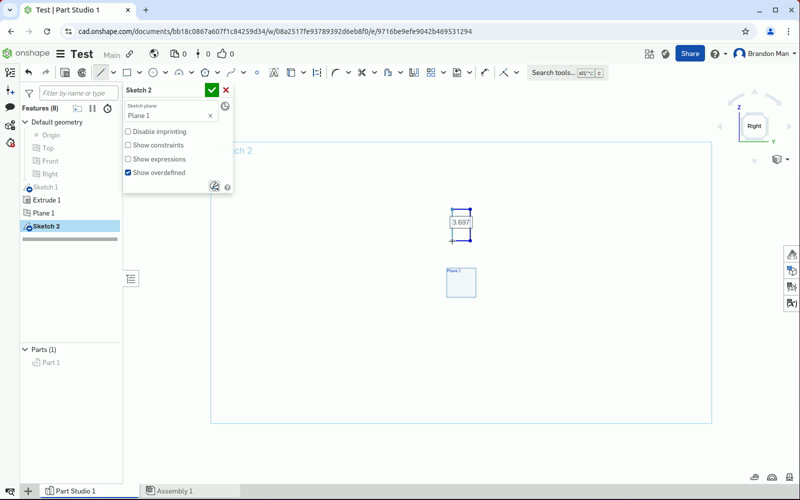
click(452, 240)
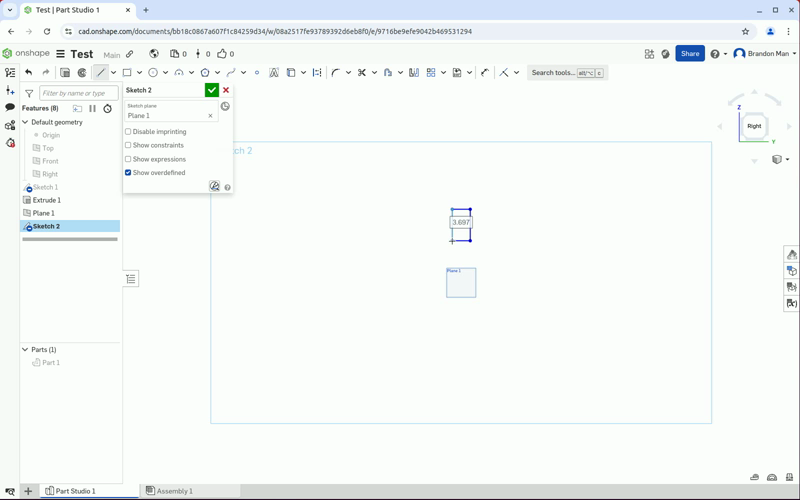
key(esc)
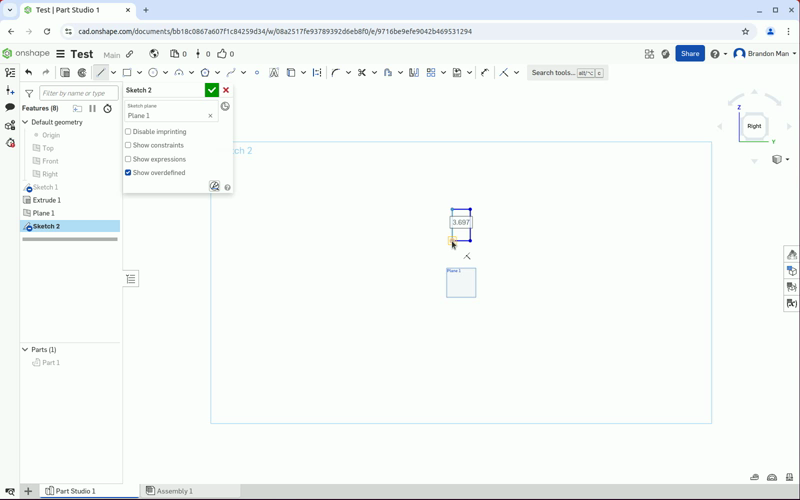
mouse_move(466, 226)
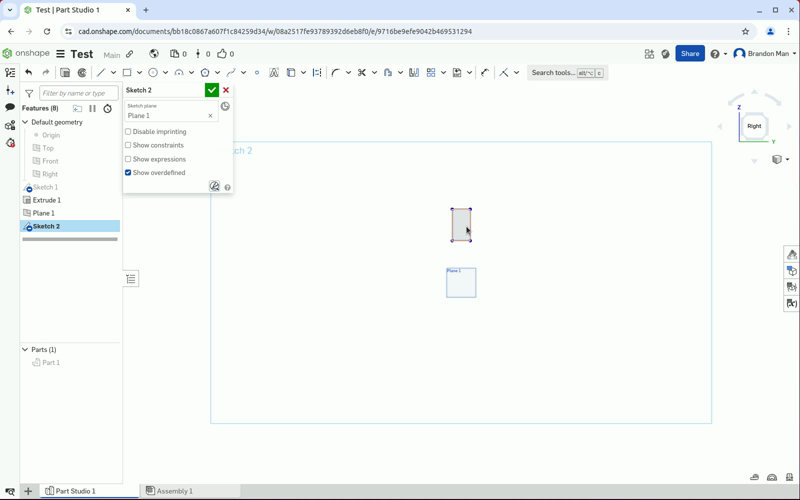
scroll(6)
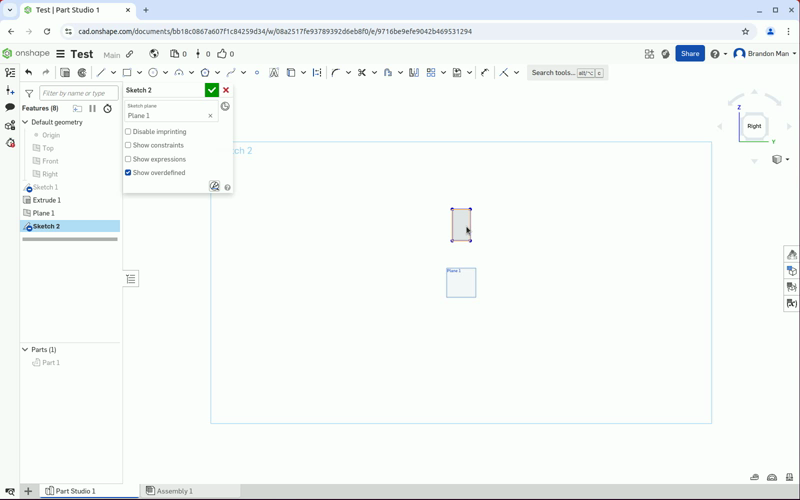
scroll(6)
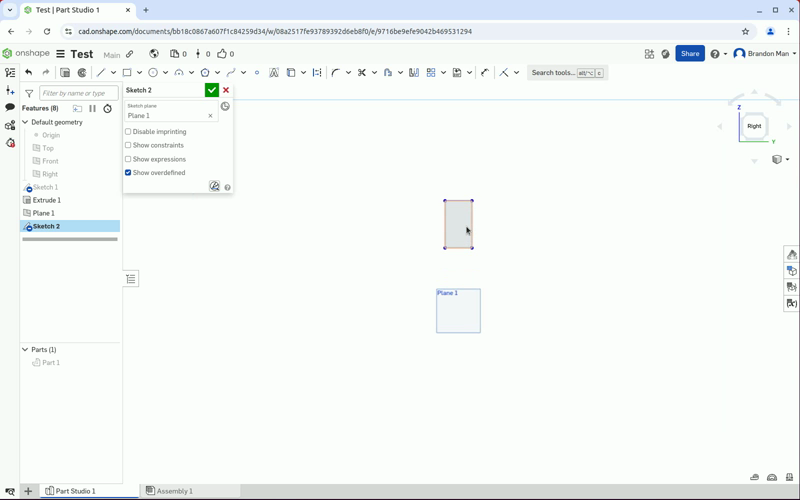
scroll(6)
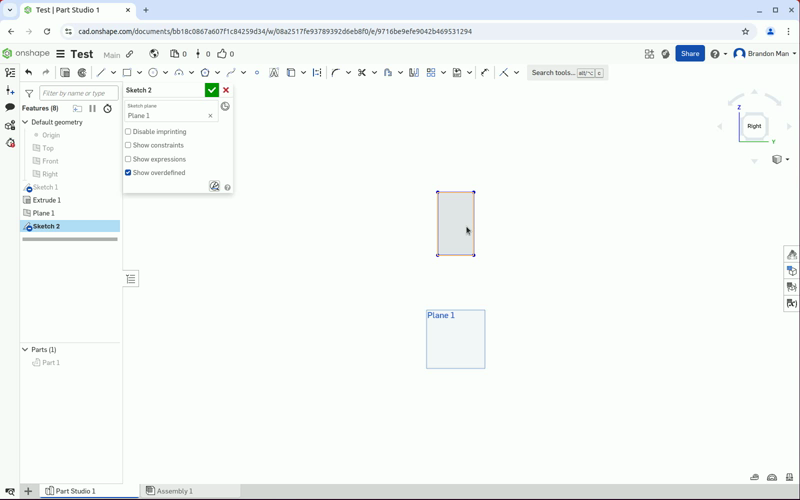
scroll(6)
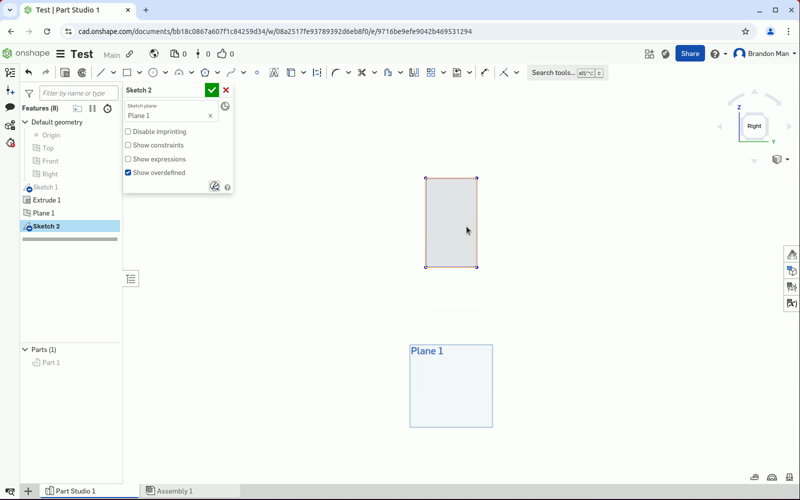
scroll(6)
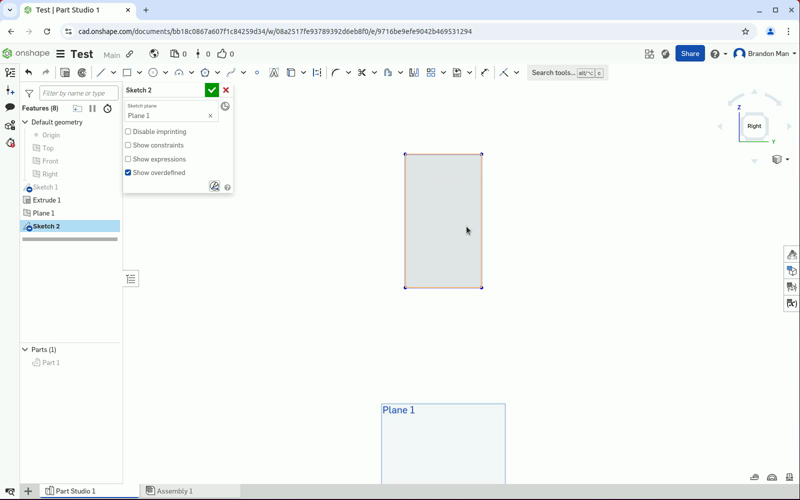
scroll(6)
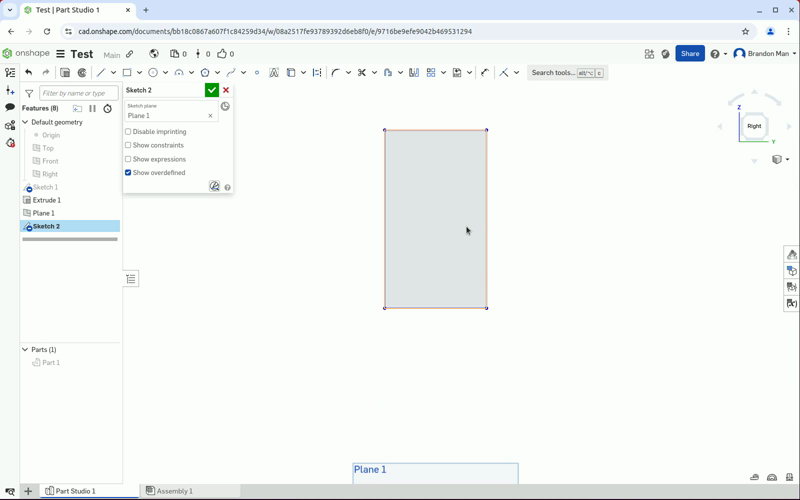
scroll(6)
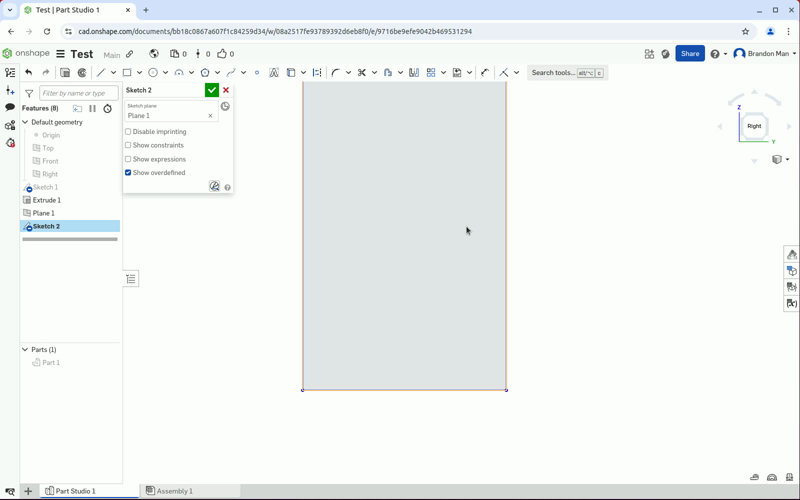
click(466, 226)
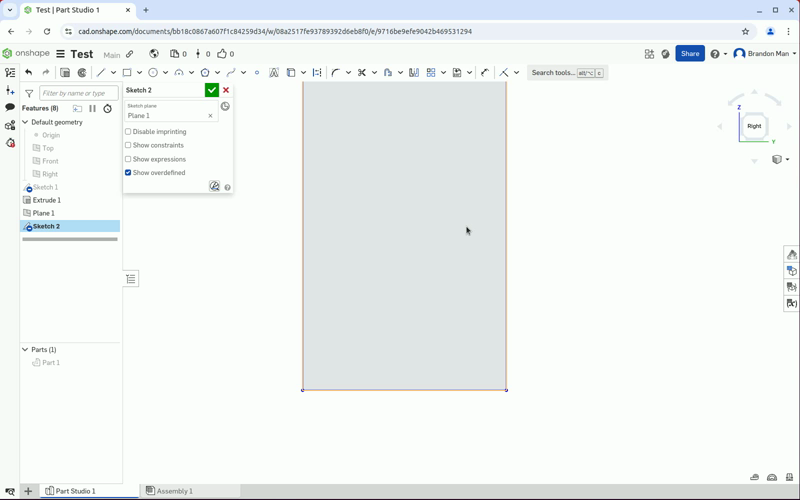
scroll(-6)
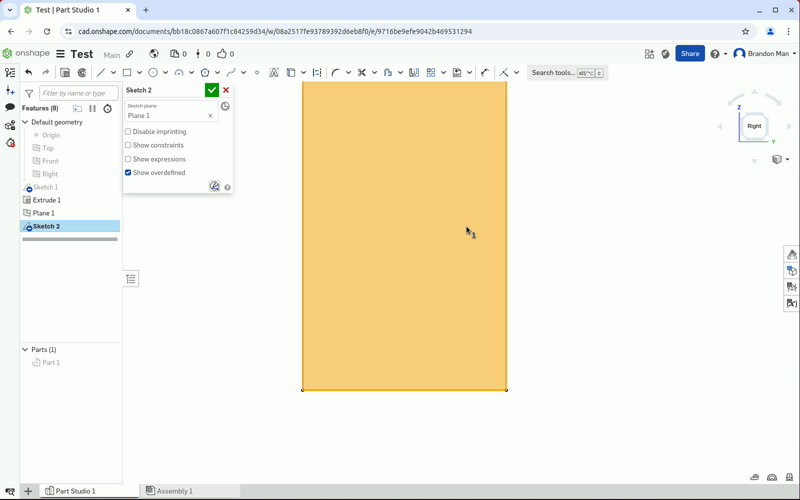
scroll(-6)
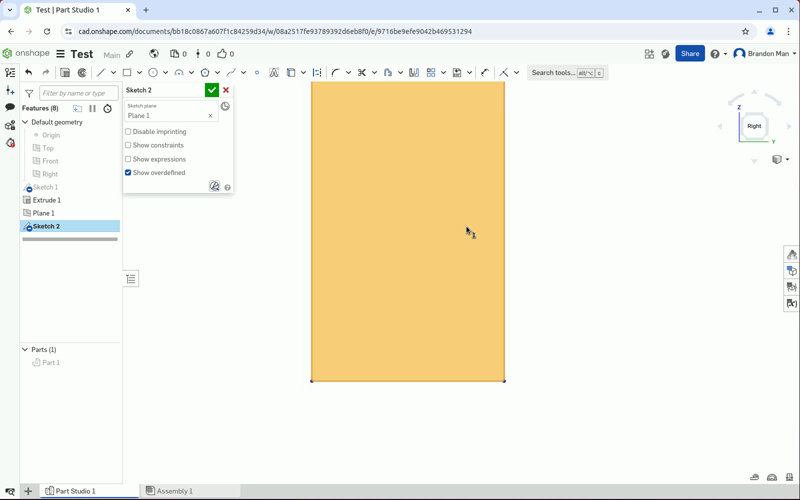
scroll(-6)
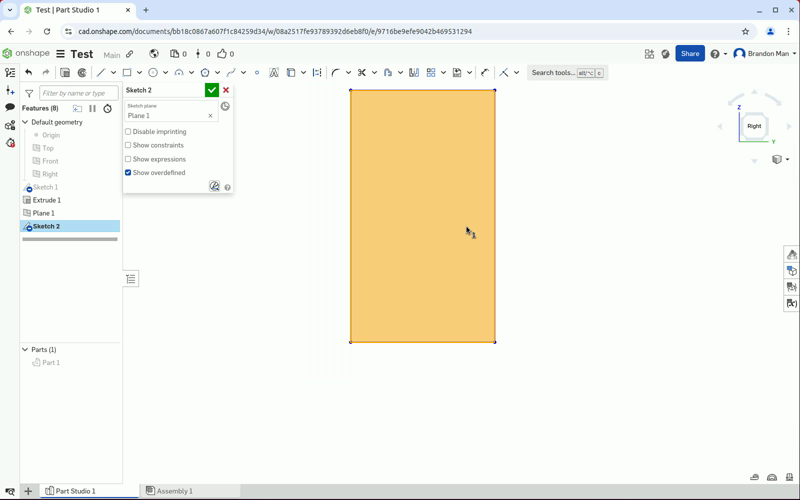
scroll(-6)
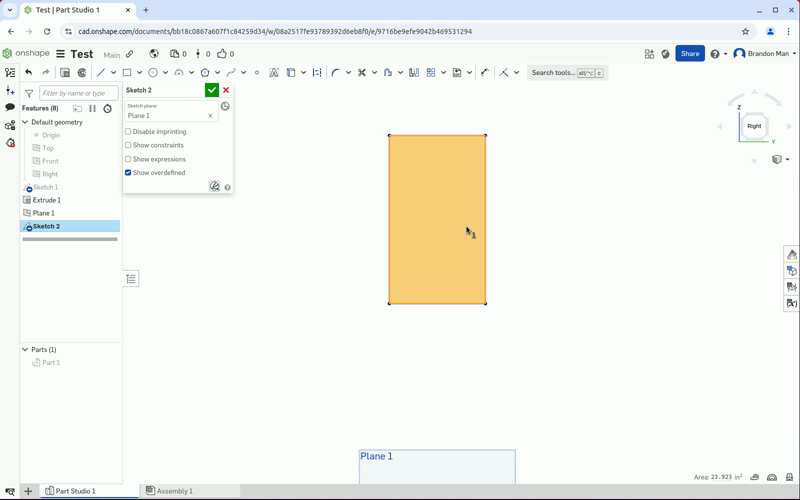
scroll(-6)
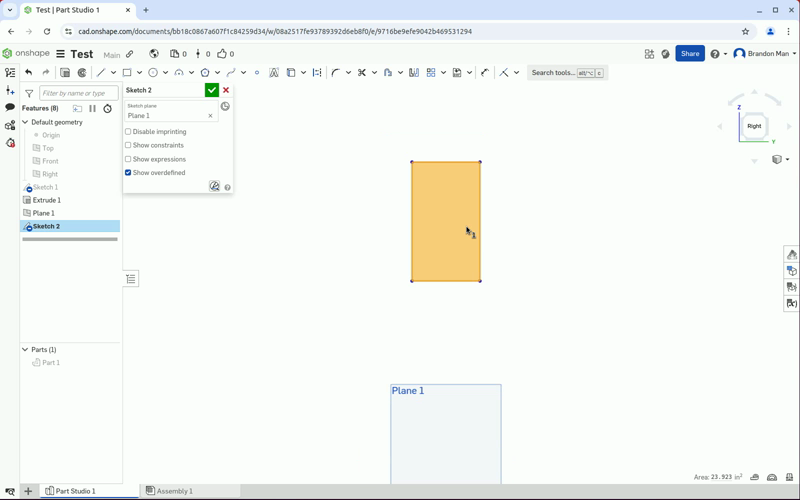
scroll(-6)
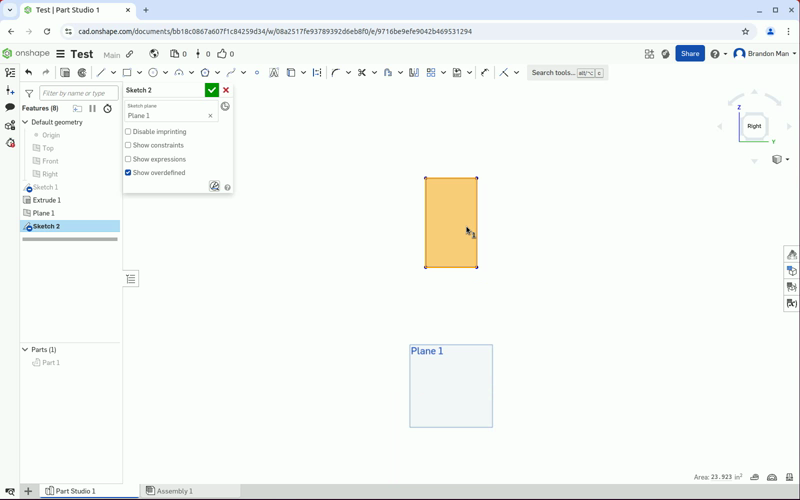
scroll(-6)
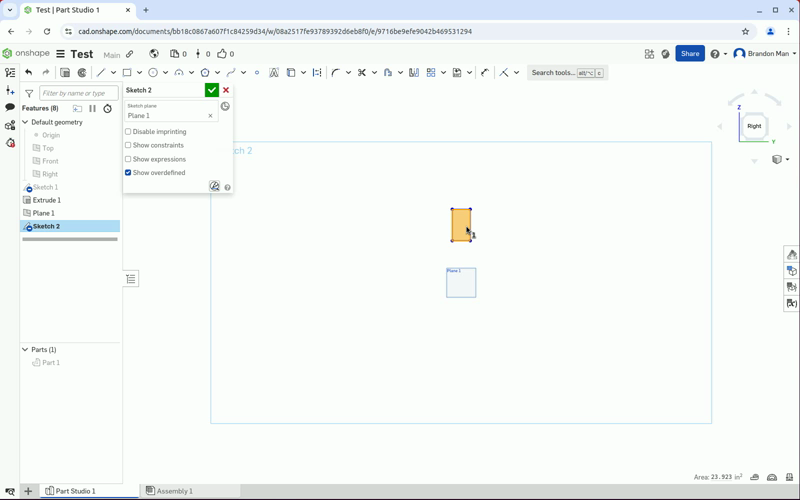
mouse_move(73, 352)
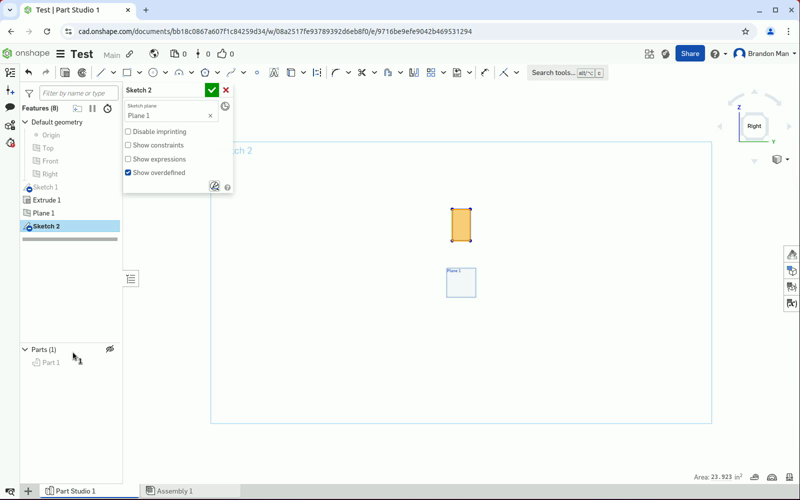
key(shift+y)
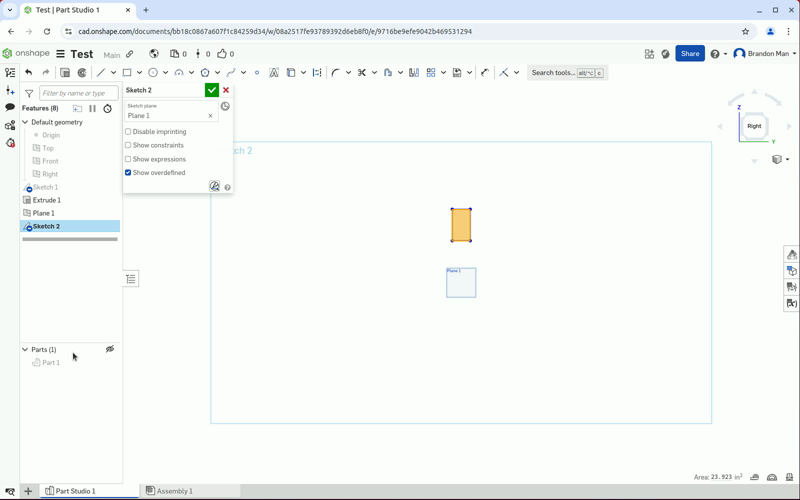
key(shift+e)
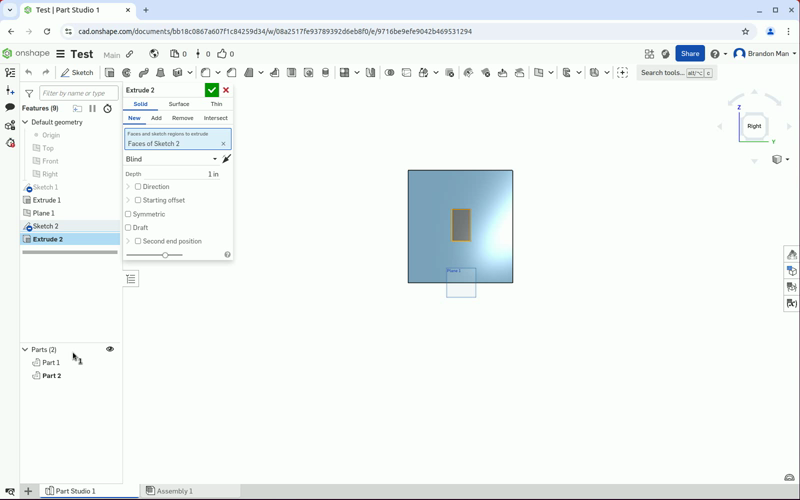
mouse_move(143, 106)
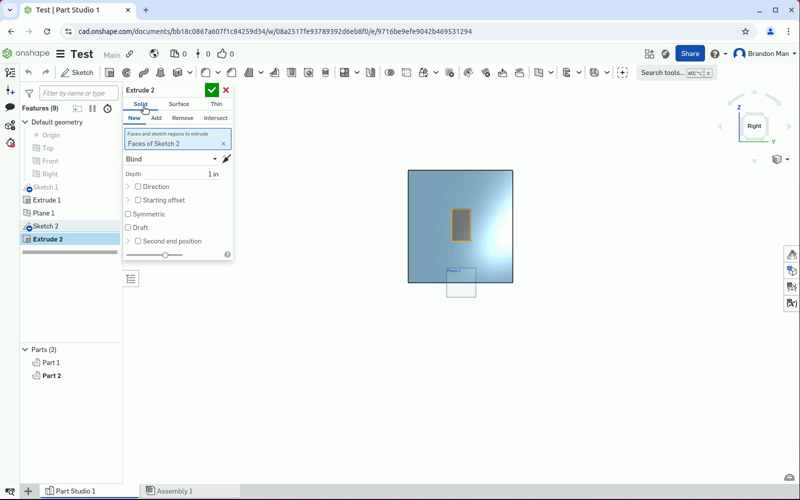
click(143, 106)
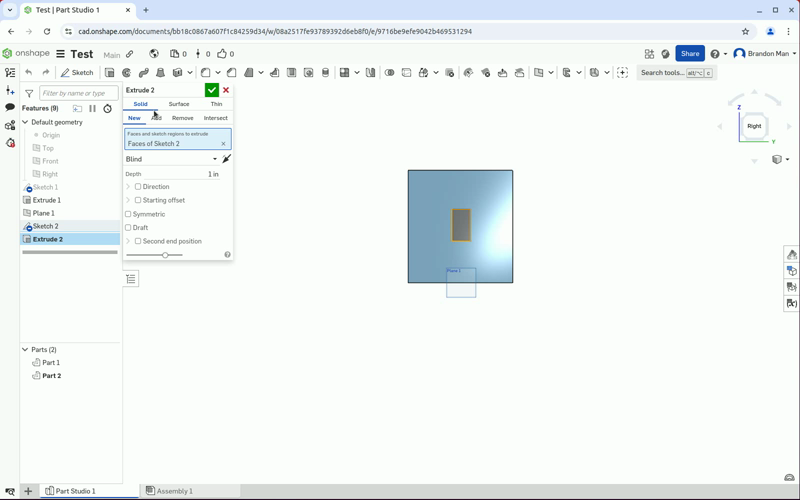
mouse_move(186, 120)
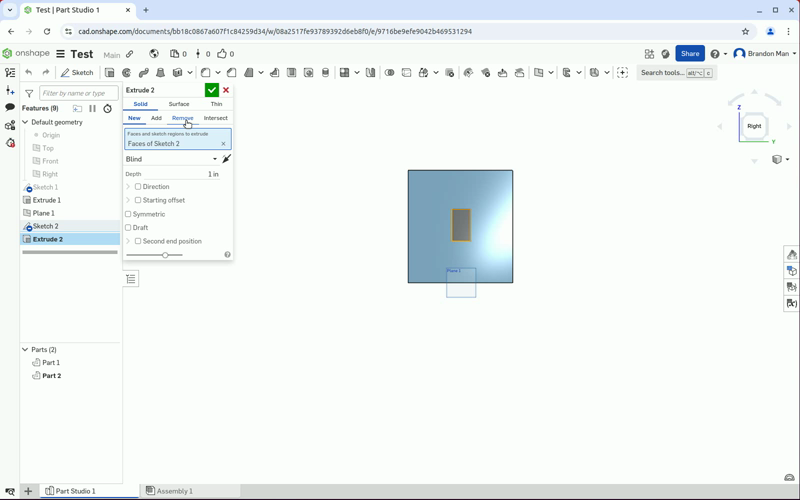
click(186, 120)
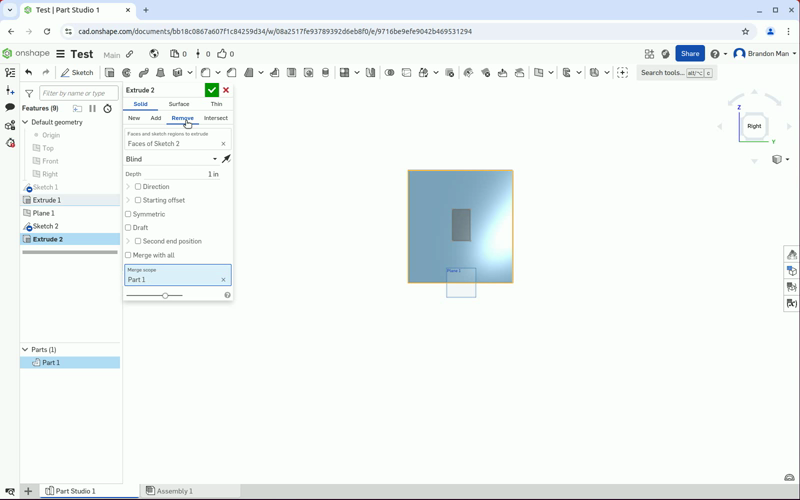
key(tab, 4)
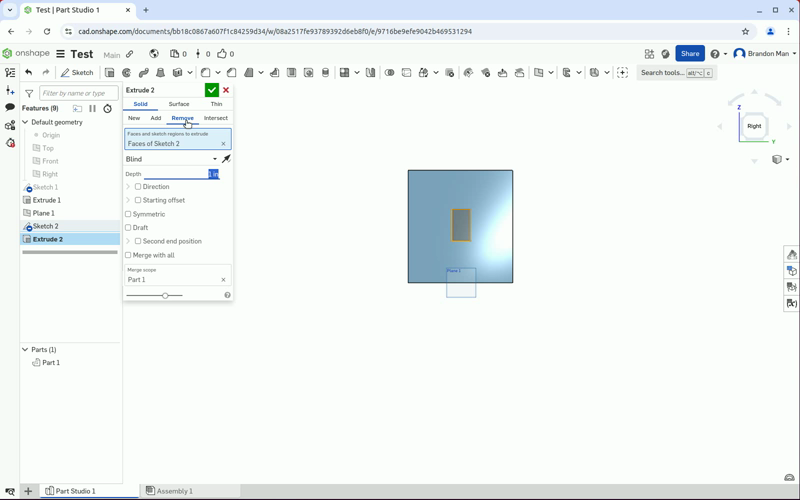
text(30.811)
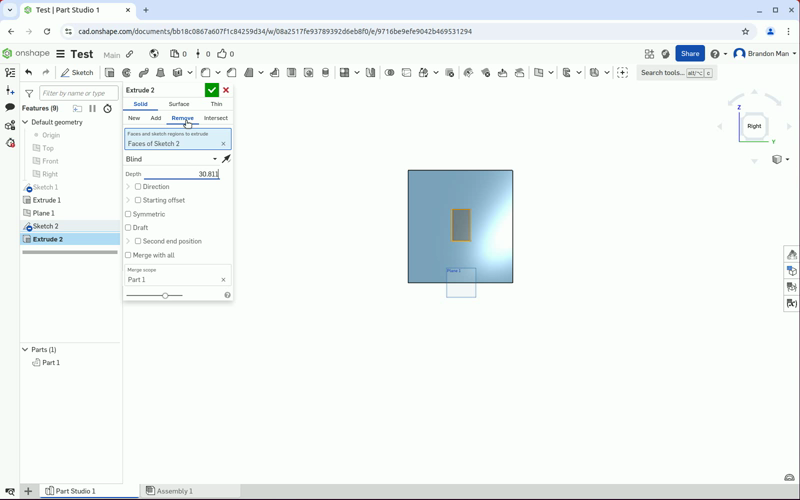
key(tab, 6)
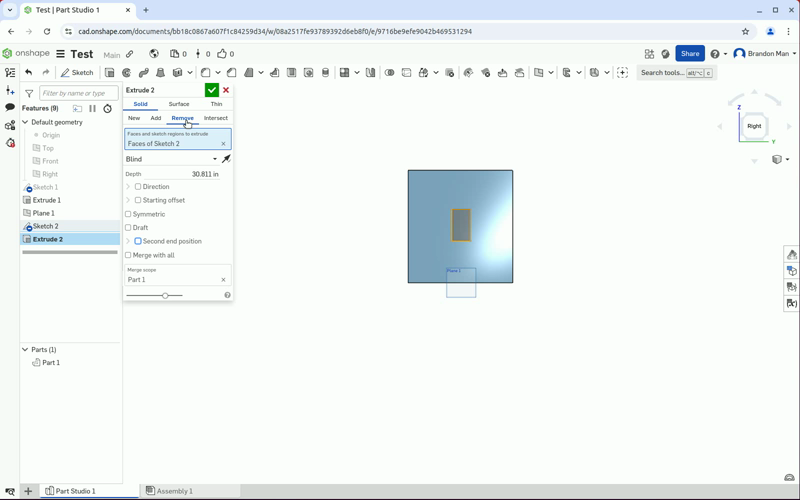
key(space)
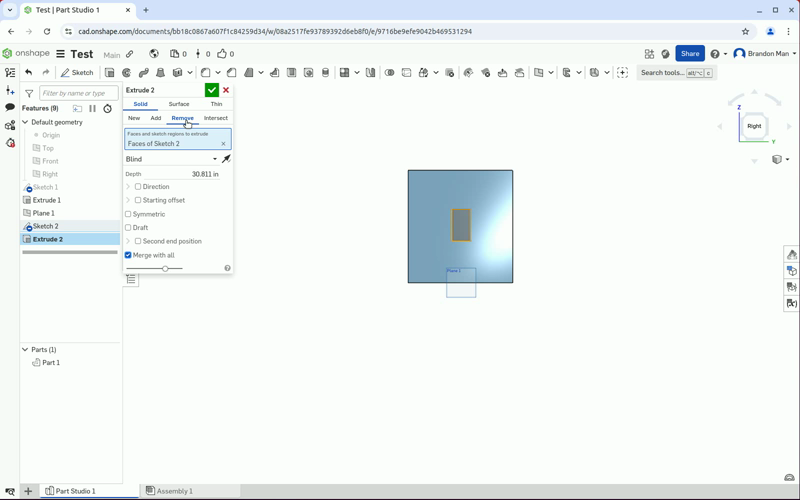
key(enter)
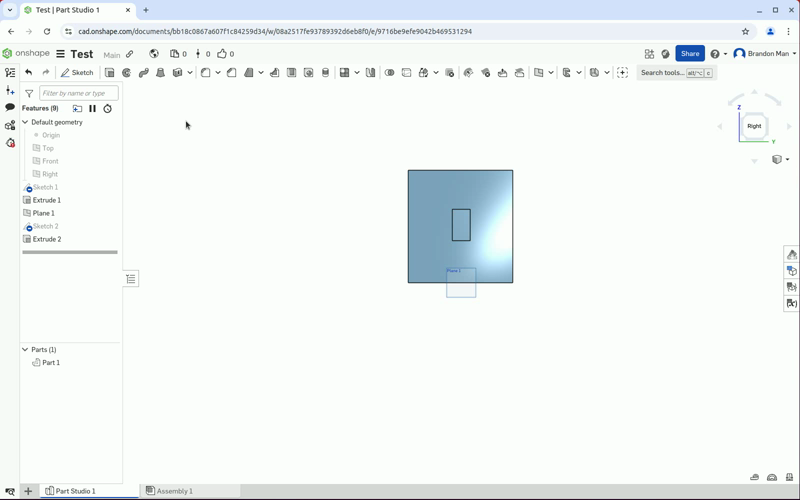
key(shift+h)
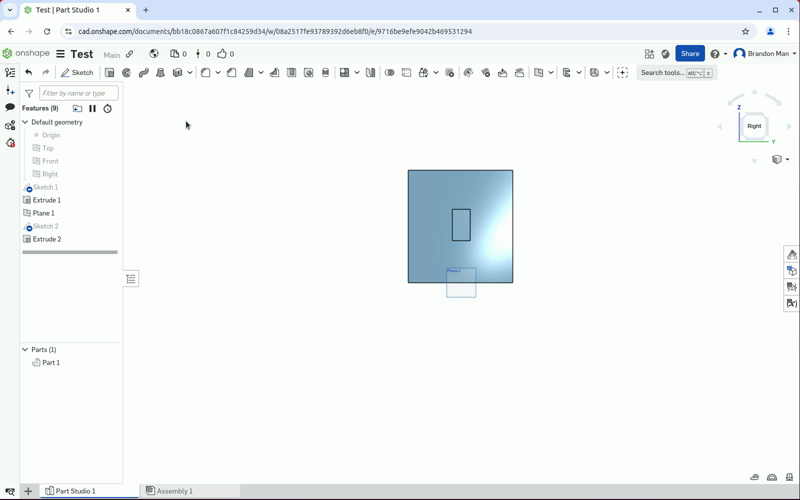
key(shift+h)
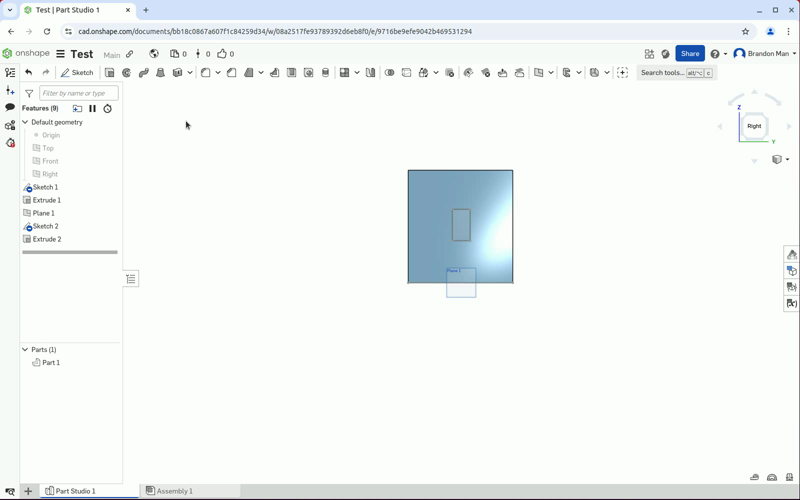
key(shift+7)
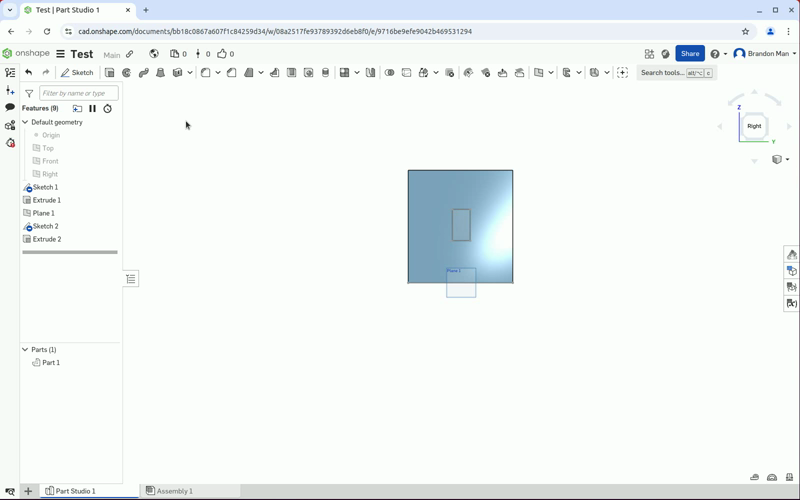
key(right, 2)
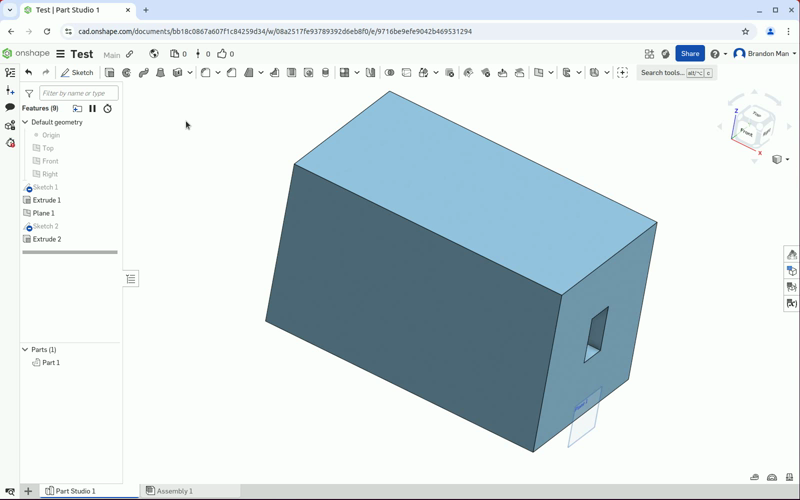
key(down, 2)
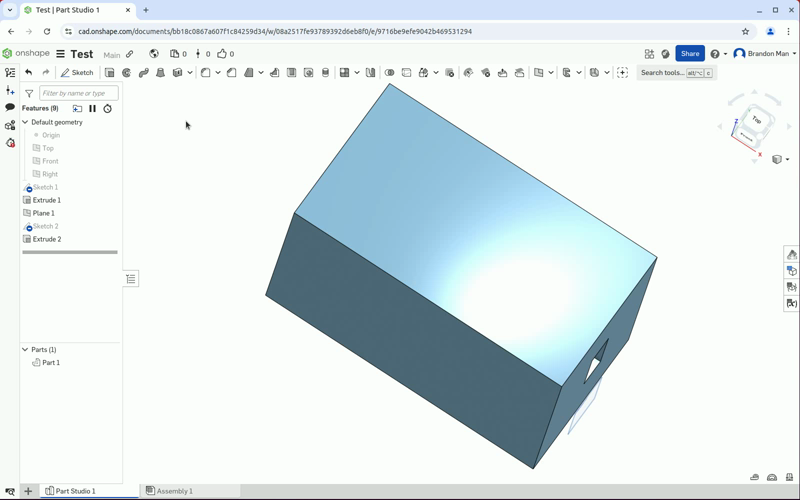
key(up, 2)
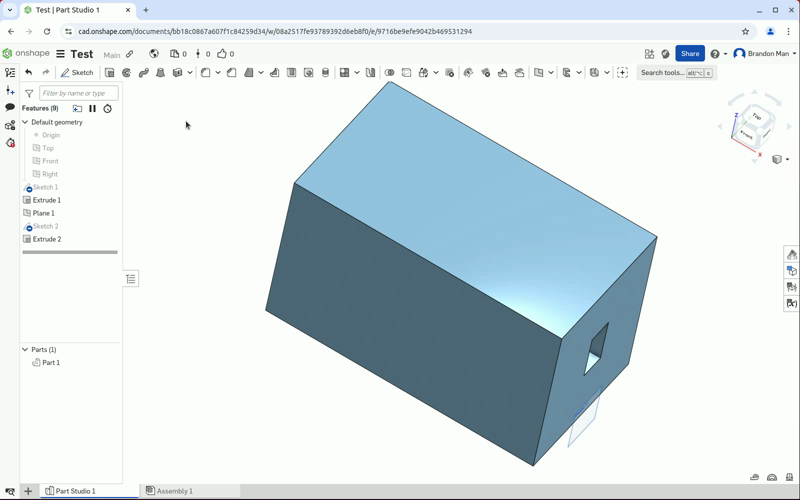
key(left, 2)
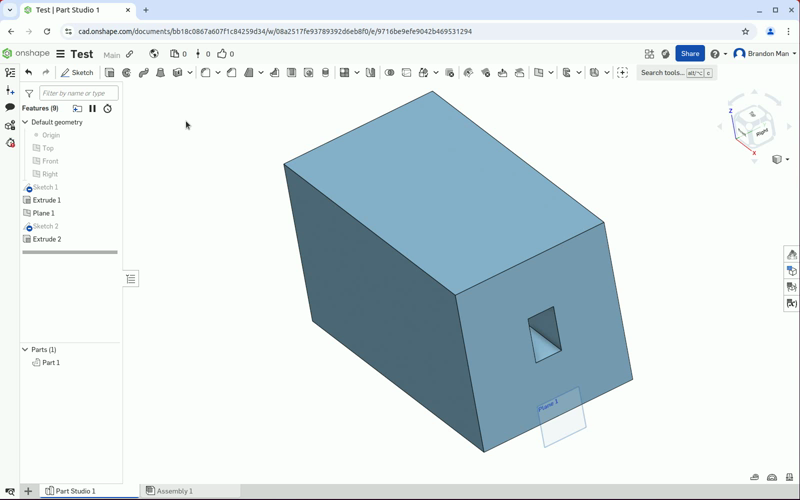
mouse_move(73, 189)
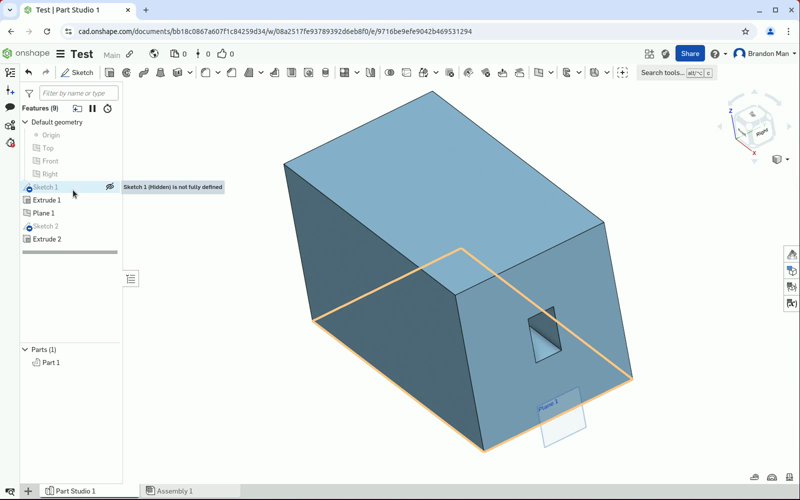
click(73, 189)